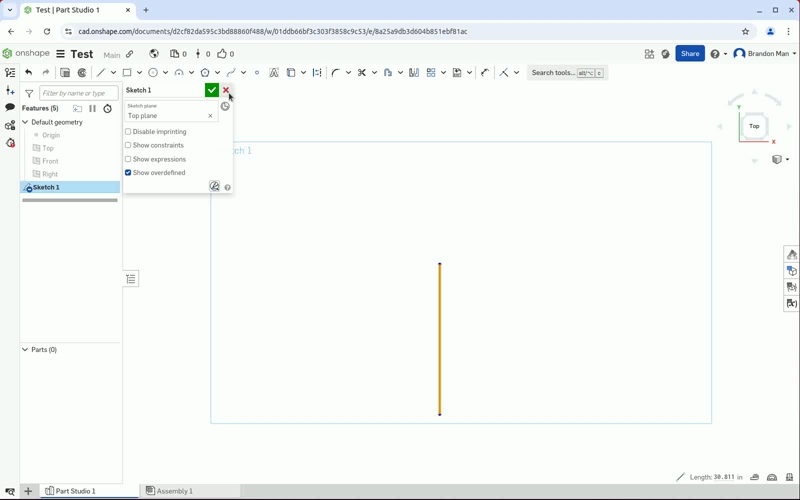
key(shift+h)
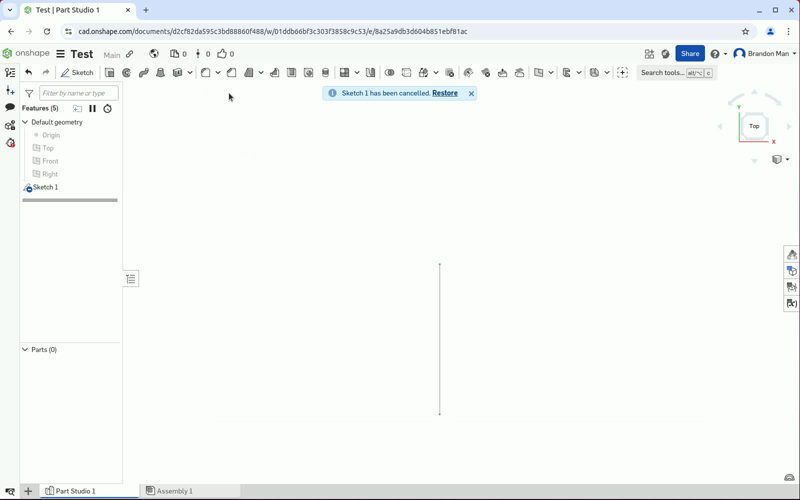
key(shift+s)
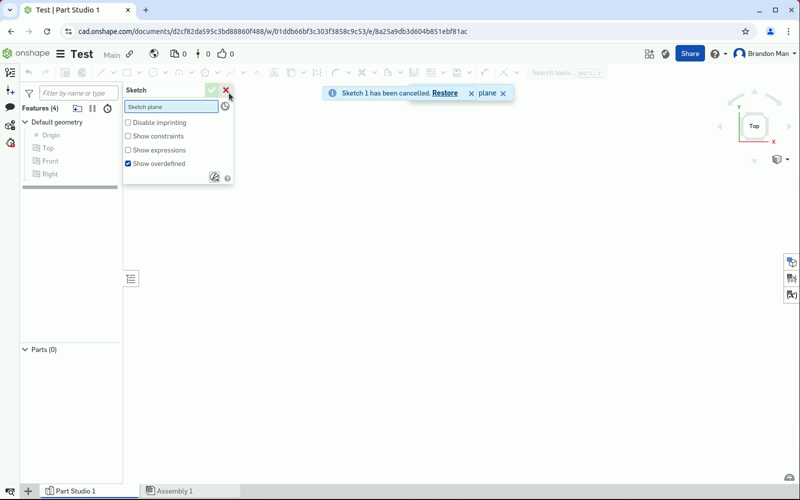
mouse_move(73, 150)
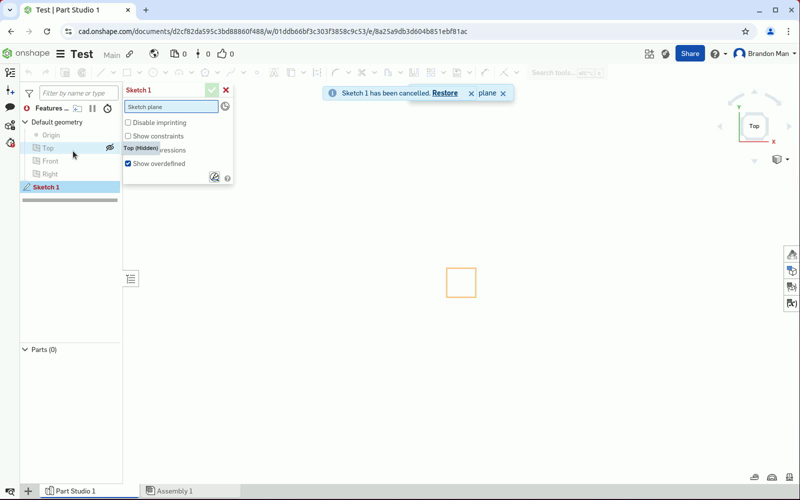
click(73, 150)
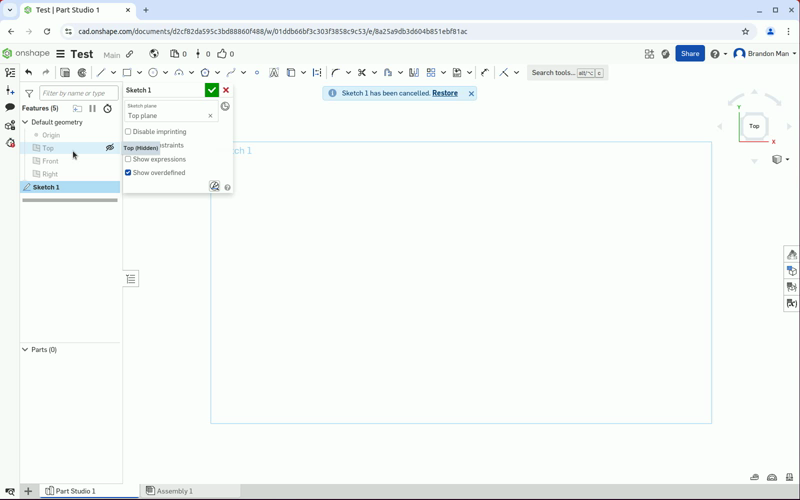
mouse_move(73, 352)
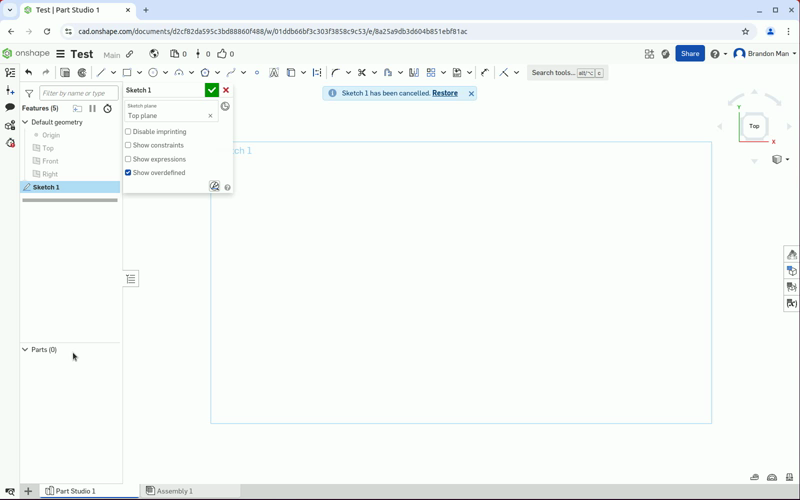
key(y)
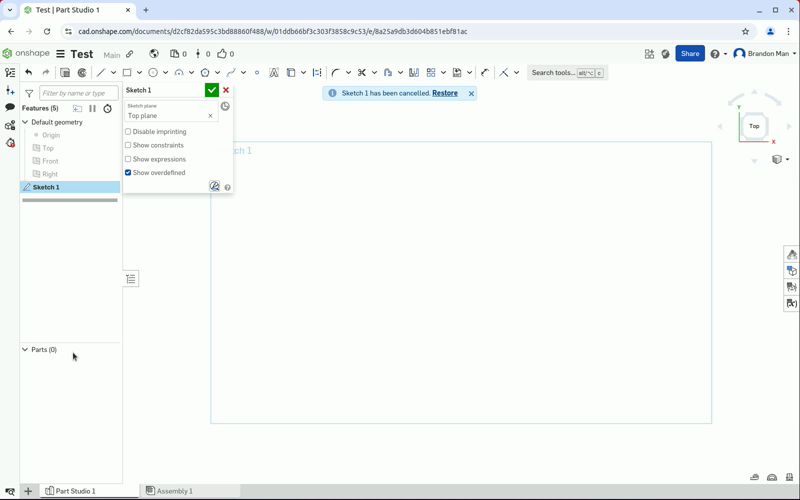
key(l)
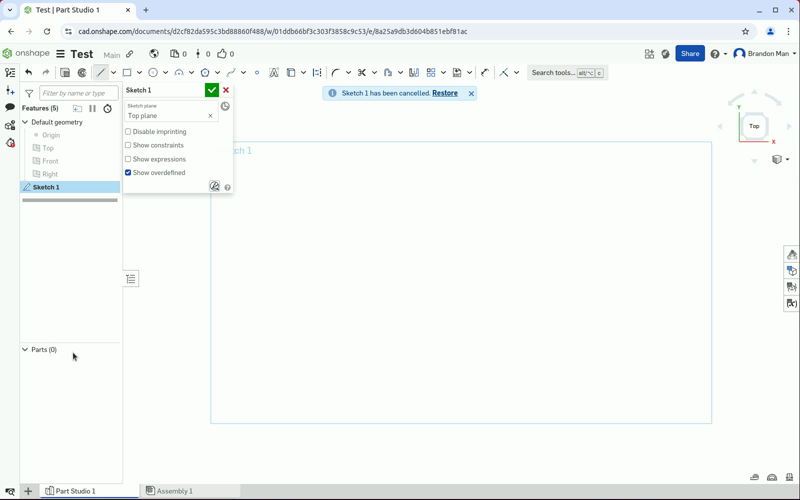
key_down(shift)
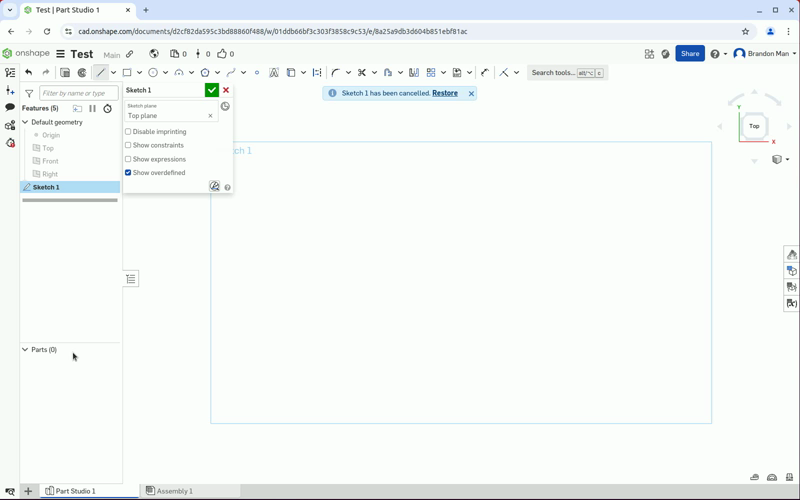
mouse_move(348, 348)
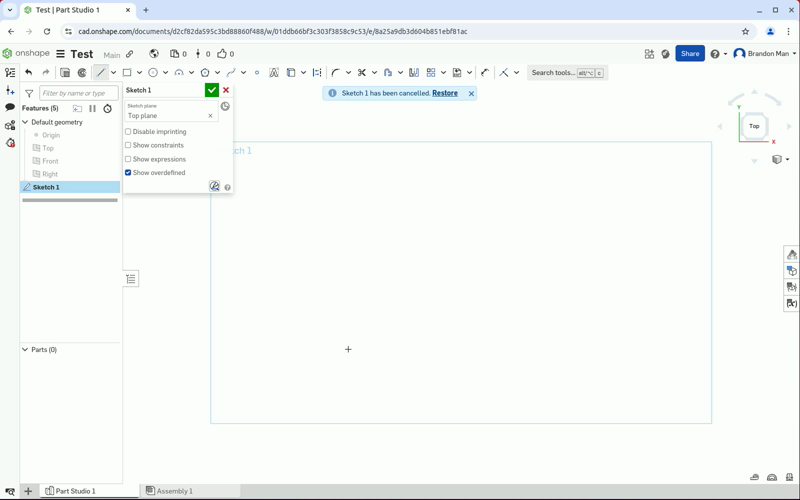
click(348, 348)
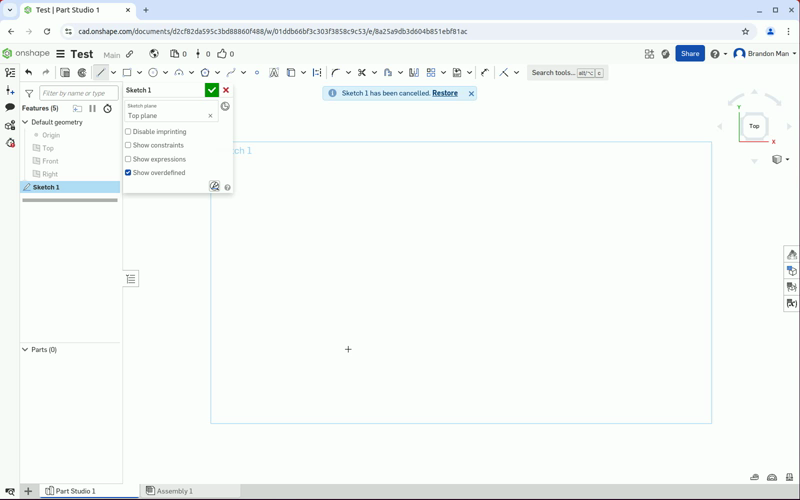
key_up(shift)
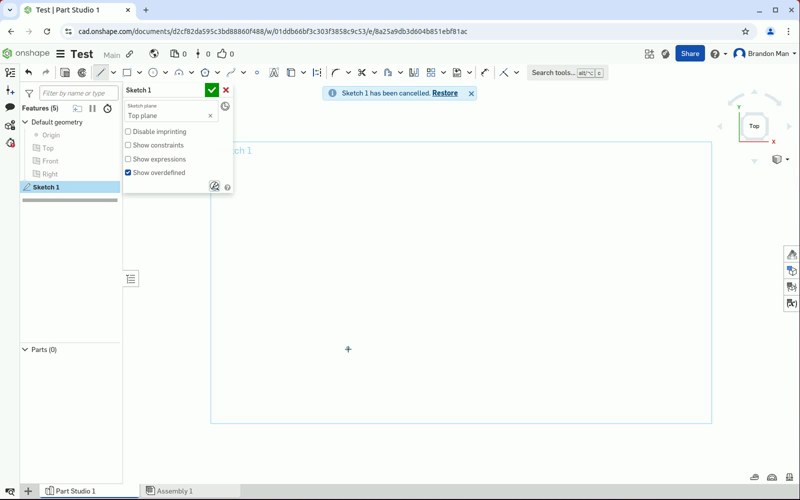
key_down(shift)
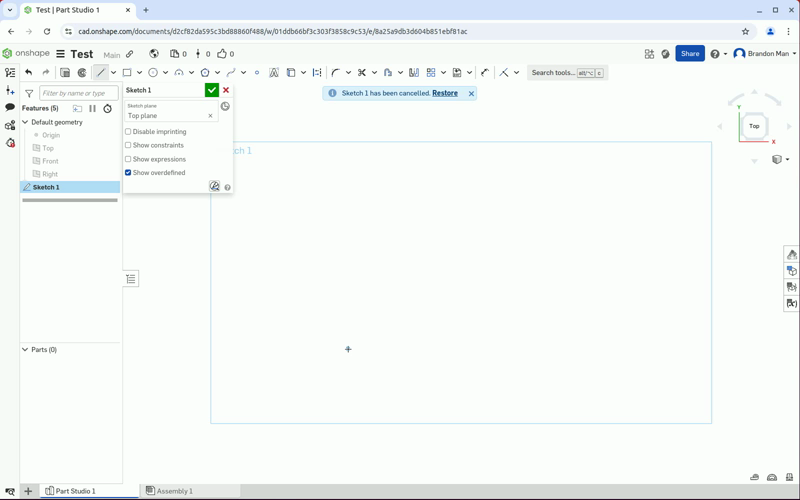
mouse_move(572, 348)
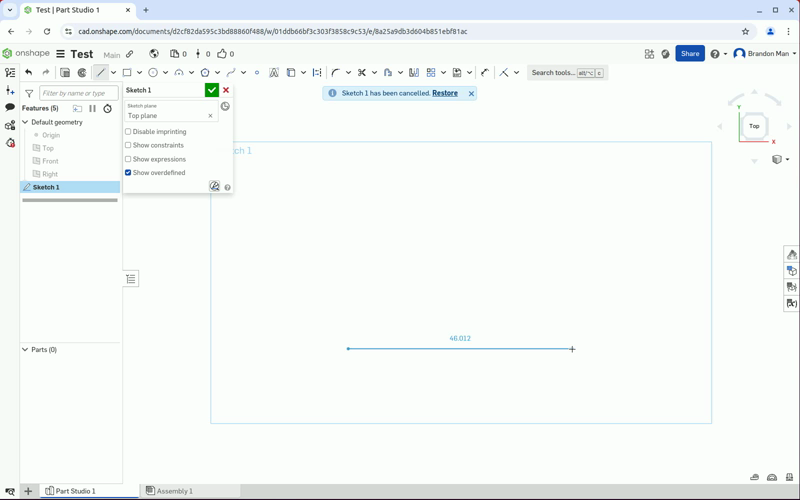
click(572, 348)
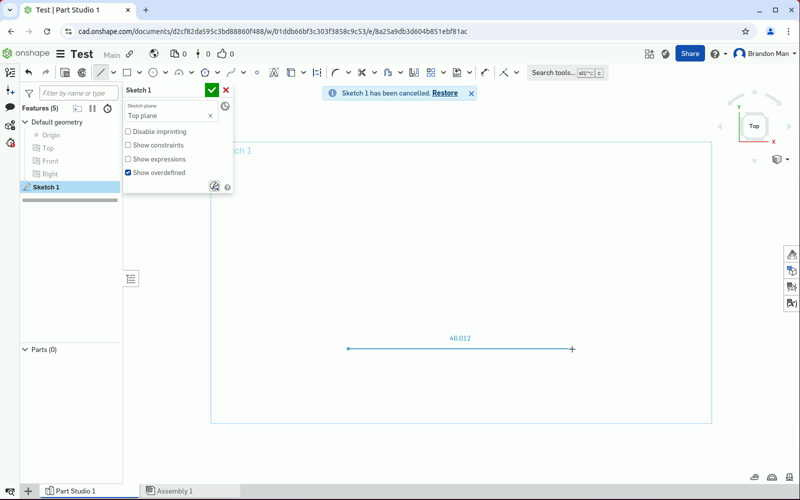
key_up(shift)
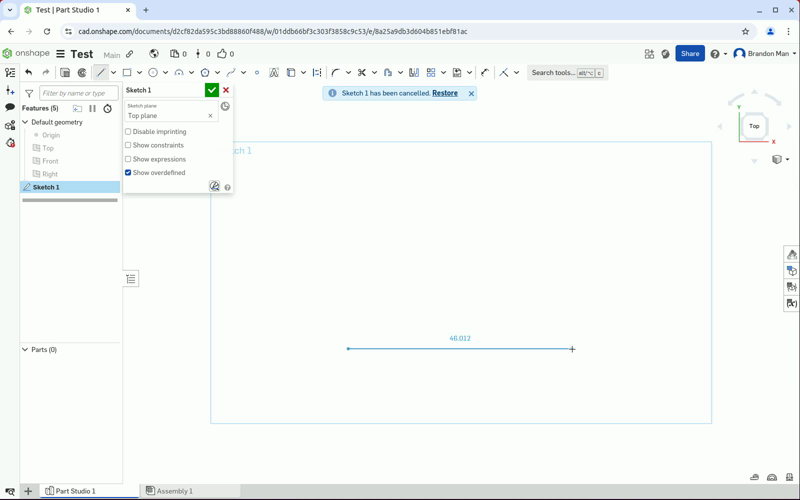
key_down(shift)
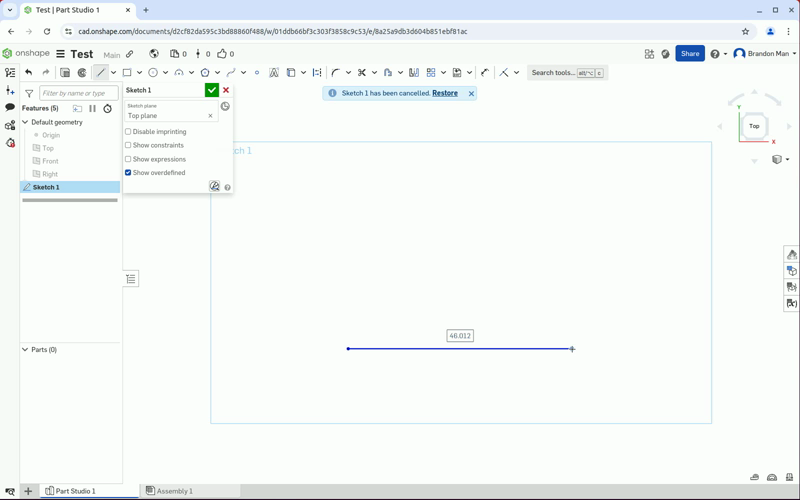
mouse_move(572, 219)
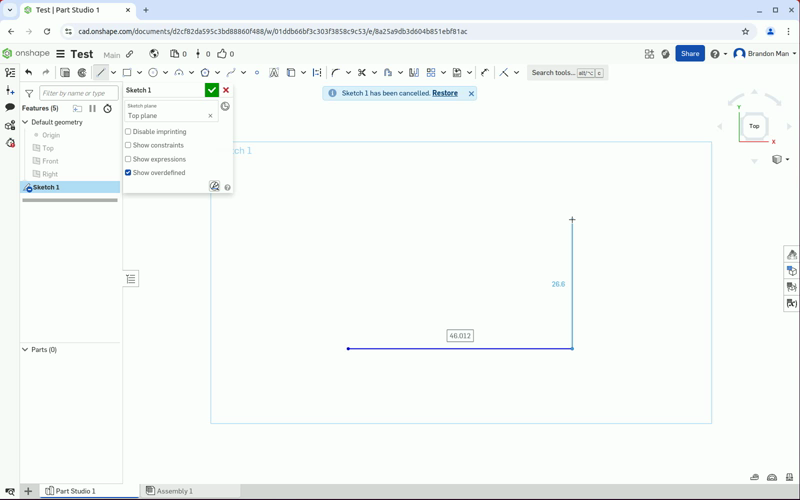
click(572, 219)
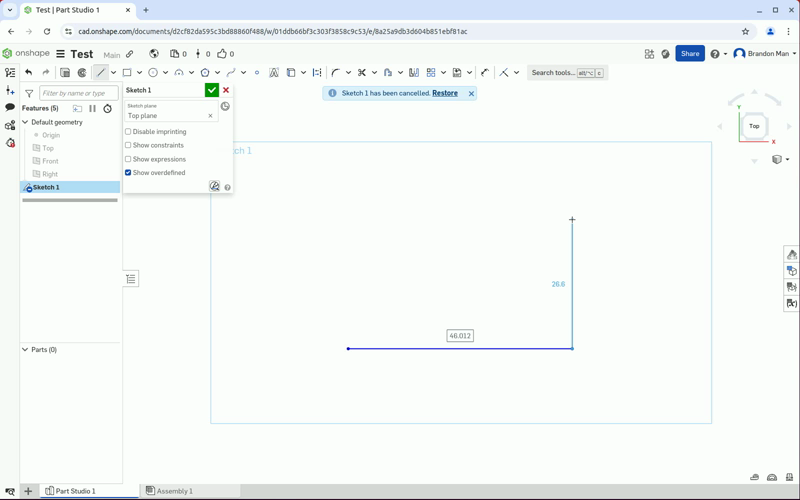
key_up(shift)
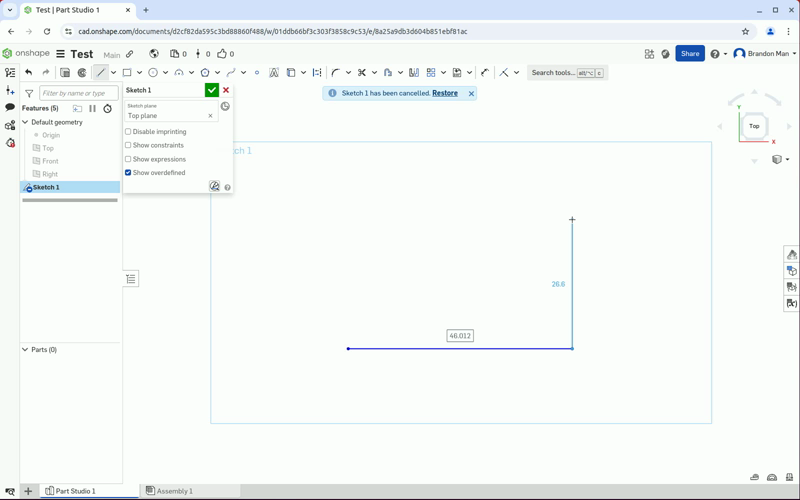
key_down(shift)
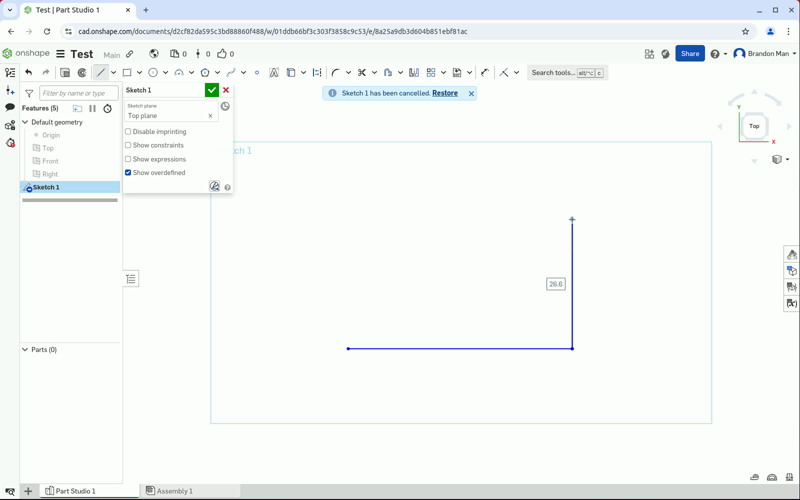
mouse_move(348, 219)
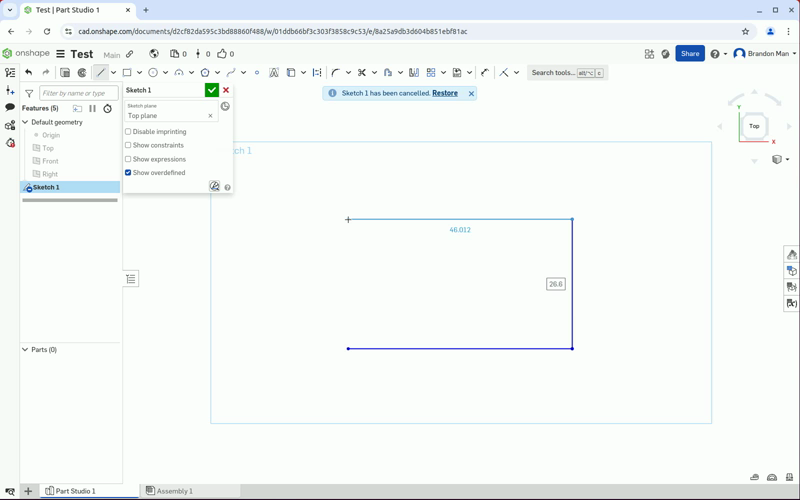
click(348, 219)
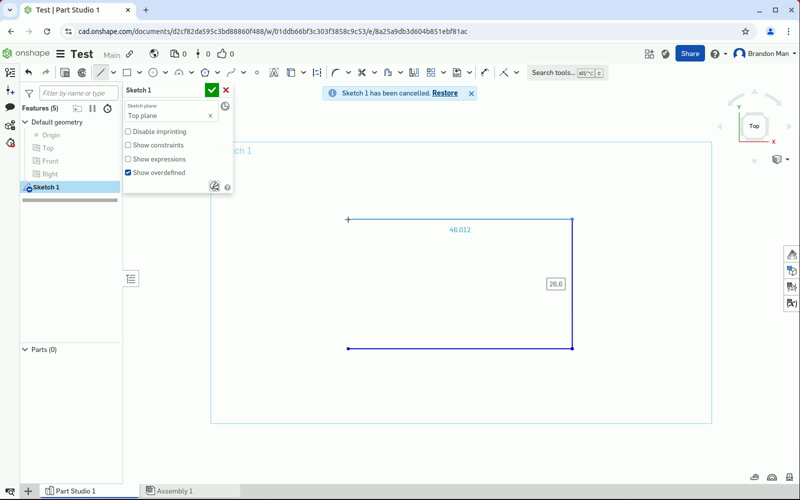
key_up(shift)
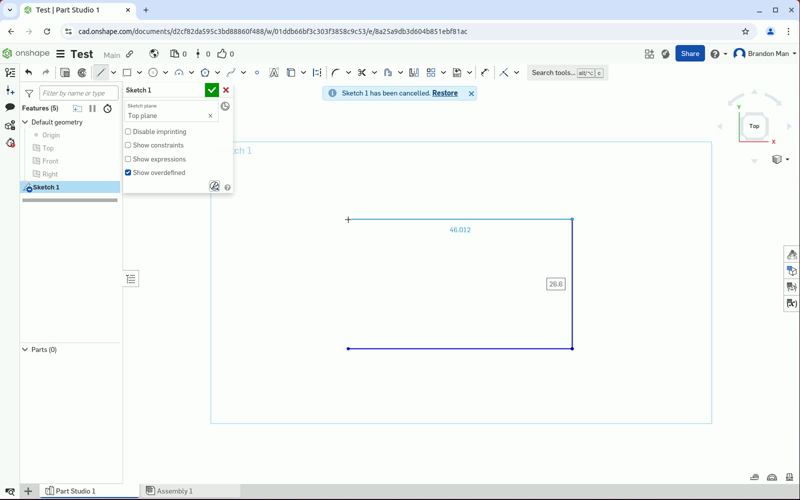
key_down(shift)
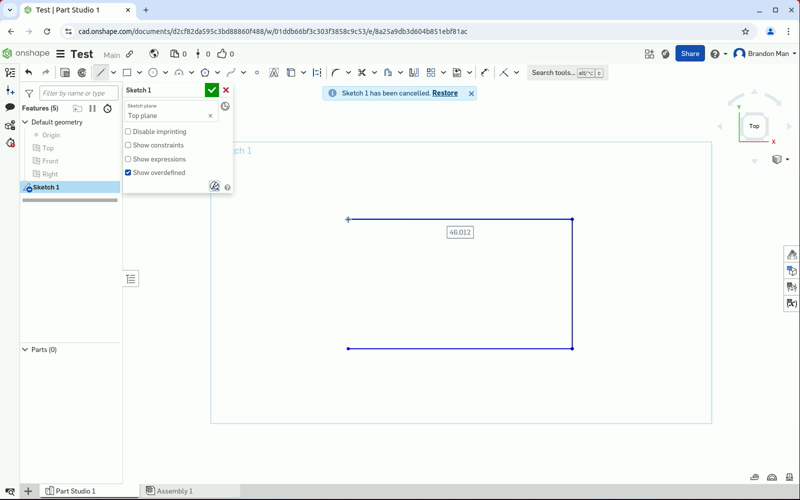
mouse_move(348, 348)
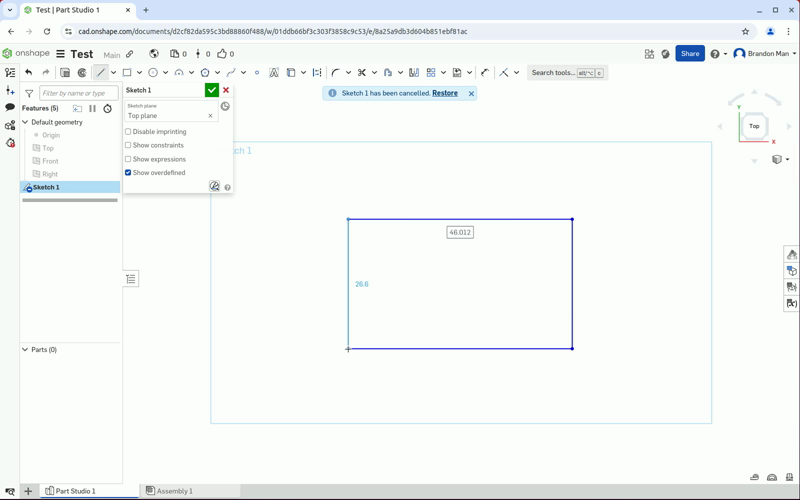
key_up(shift)
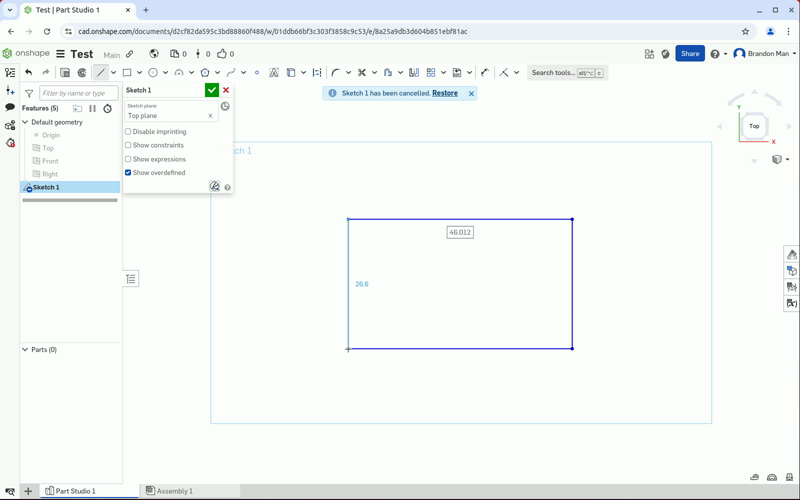
click(348, 348)
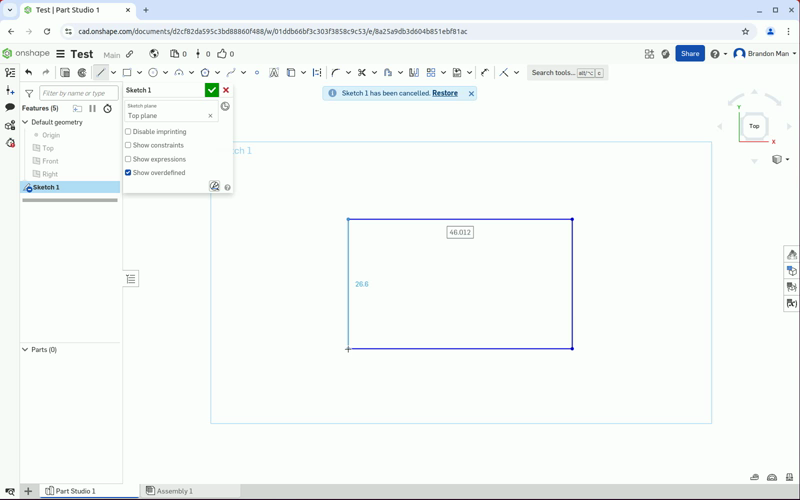
key(esc)
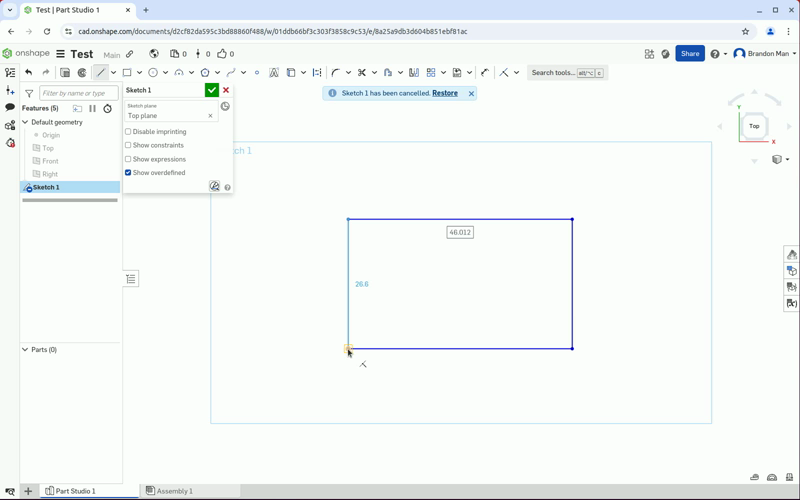
mouse_move(396, 255)
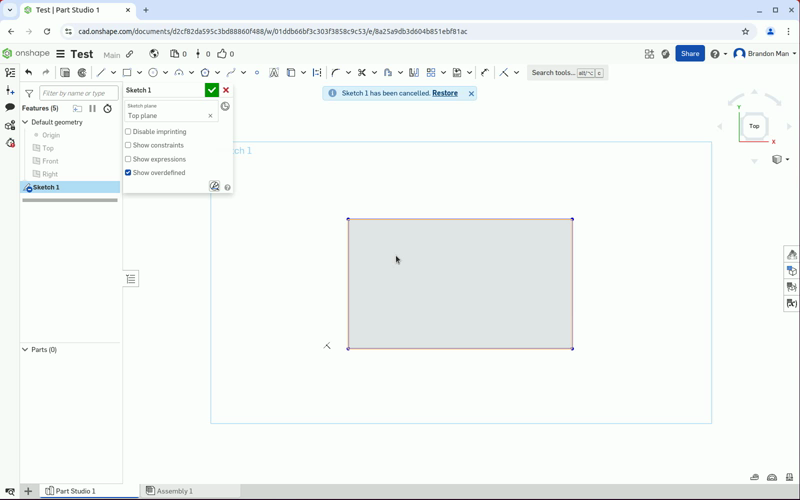
click(396, 255)
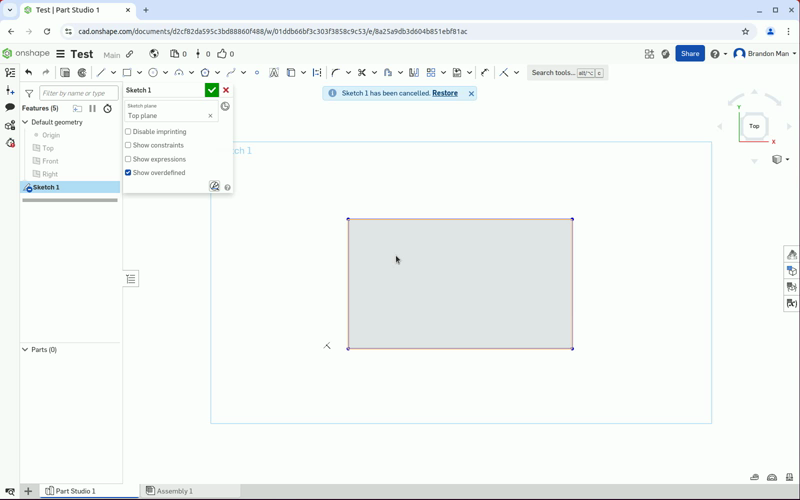
mouse_move(73, 352)
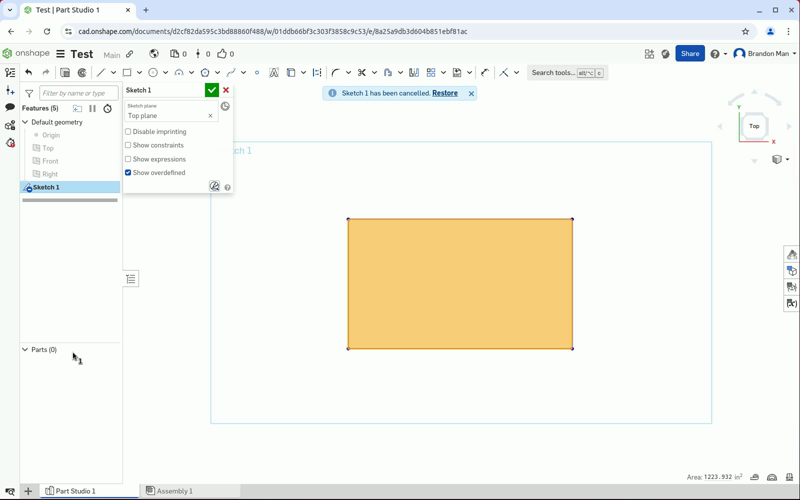
key(shift+y)
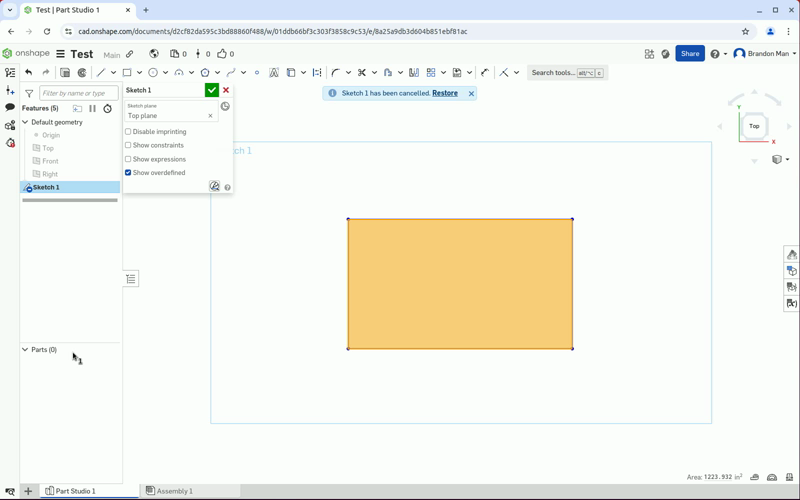
key(shift+e)
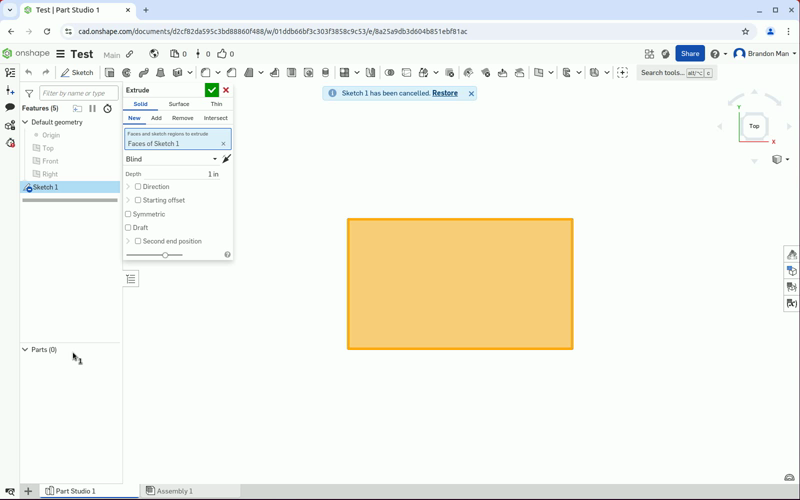
mouse_move(143, 106)
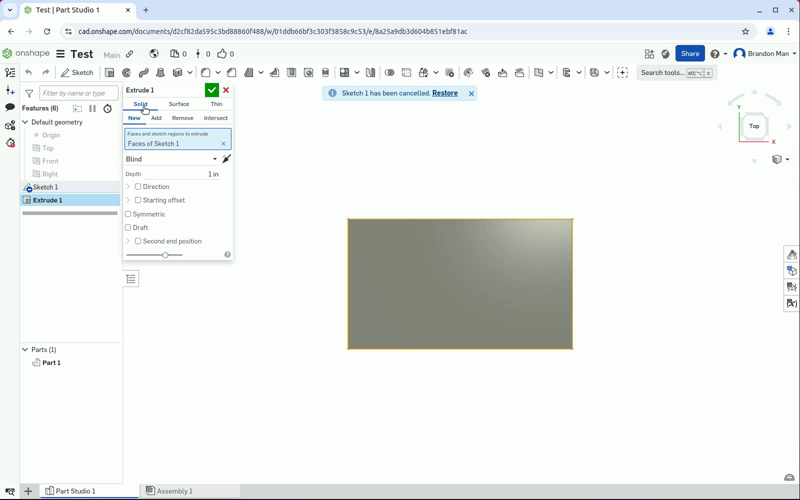
click(143, 106)
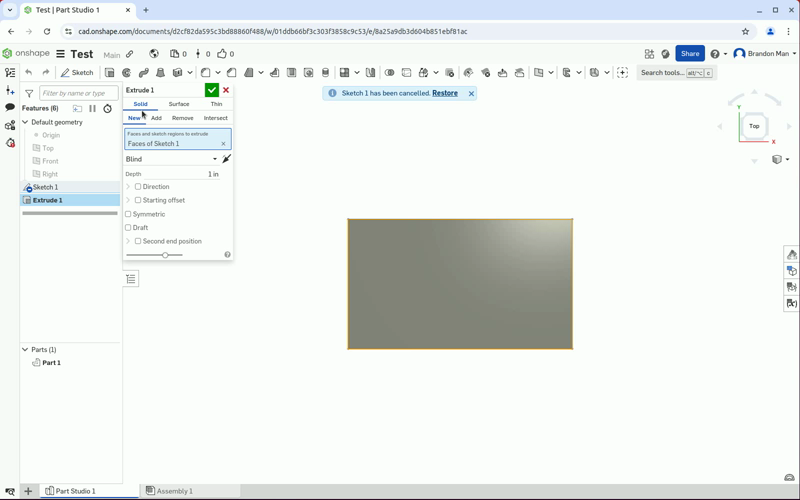
mouse_move(137, 120)
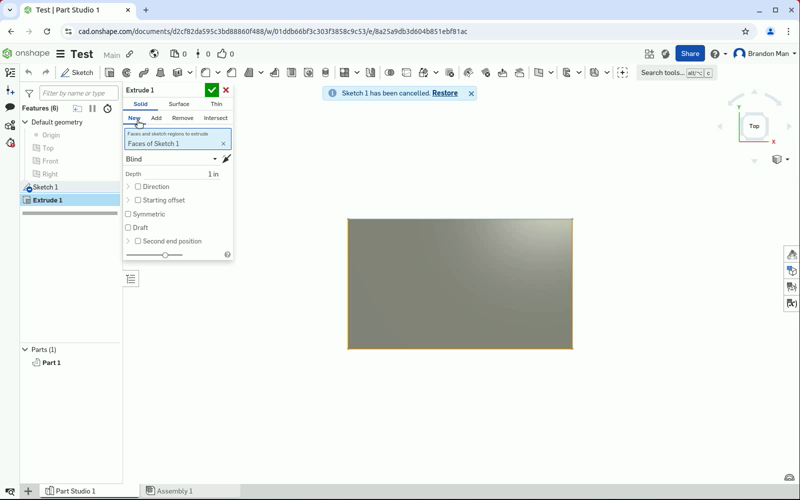
click(137, 120)
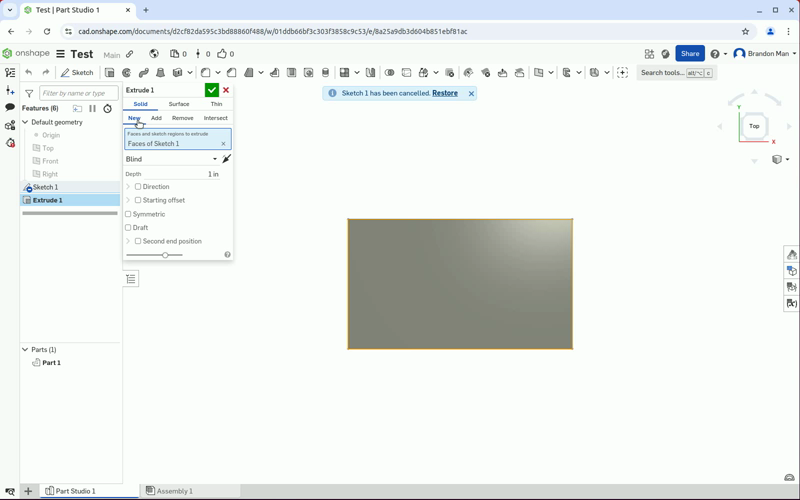
key(tab, 4)
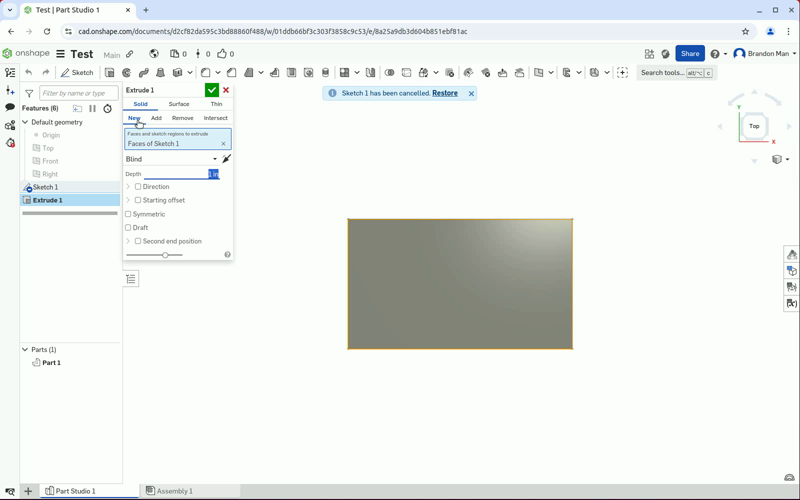
text(0.963)
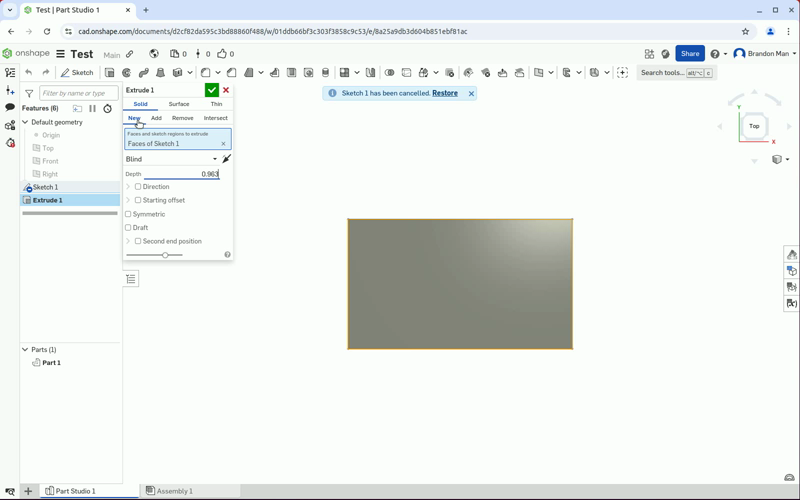
key(enter)
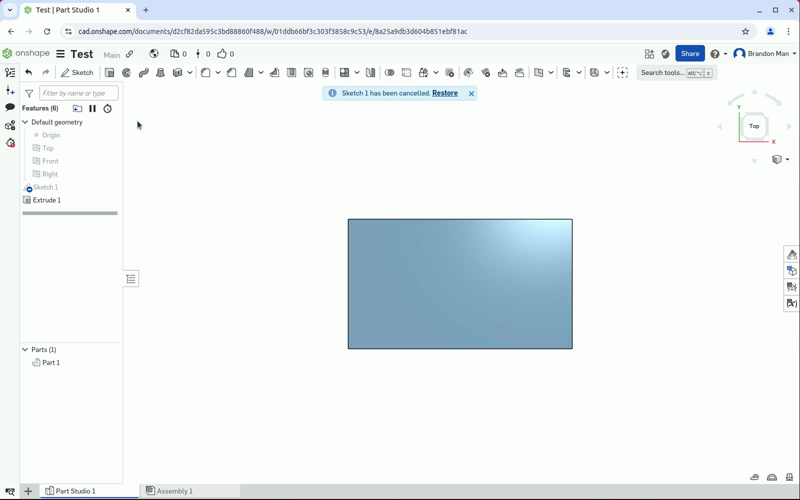
key(shift+h)
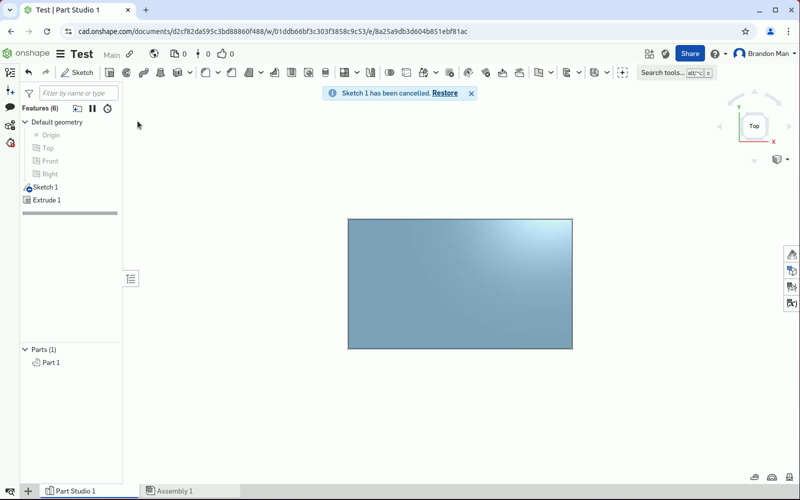
key(shift+h)
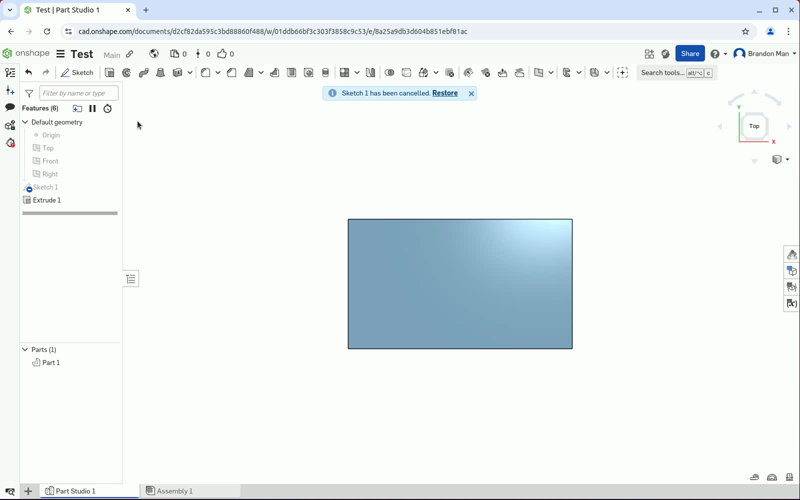
mouse_move(73, 189)
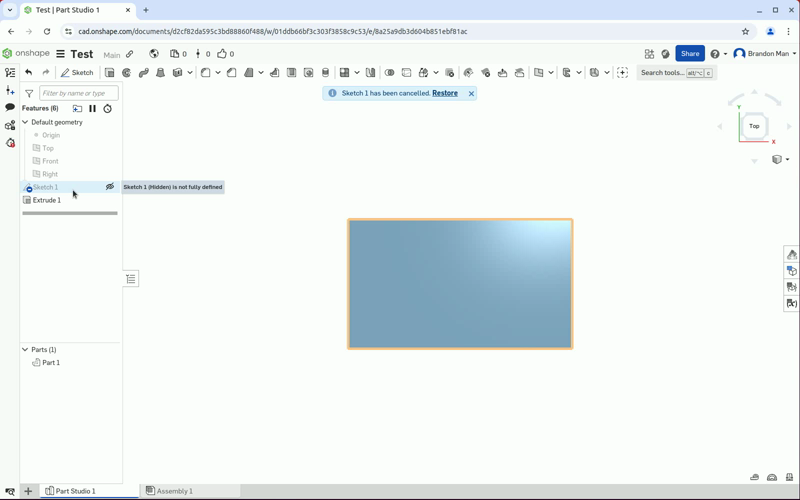
click(73, 189)
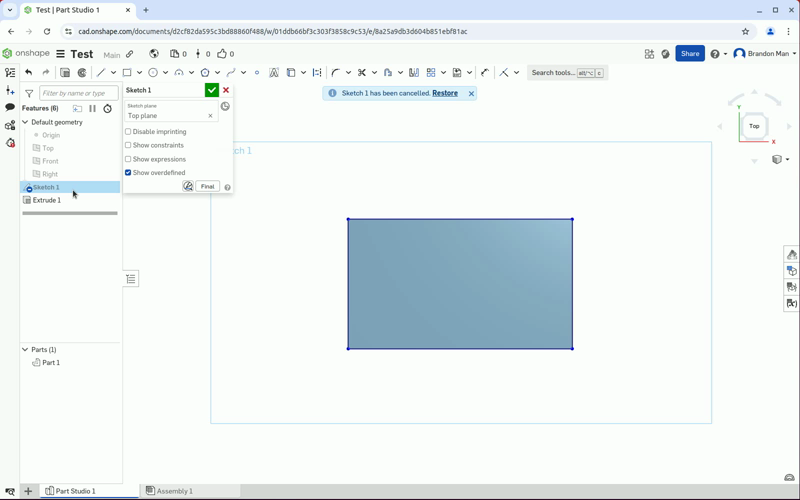
mouse_move(229, 92)
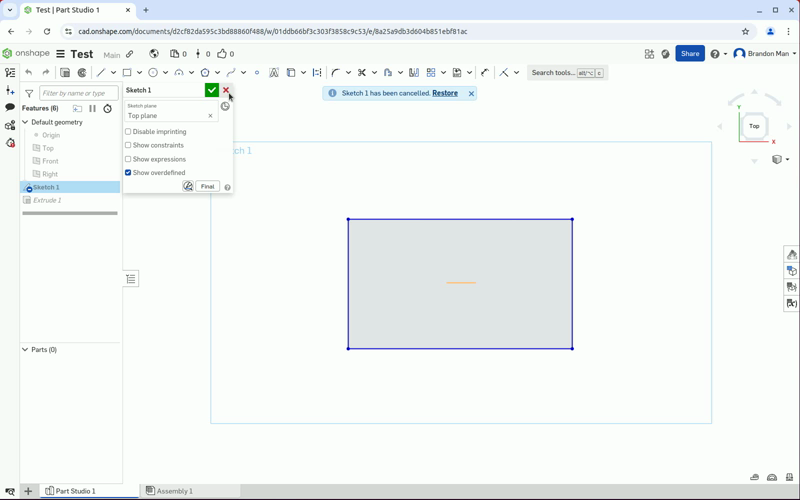
click(229, 92)
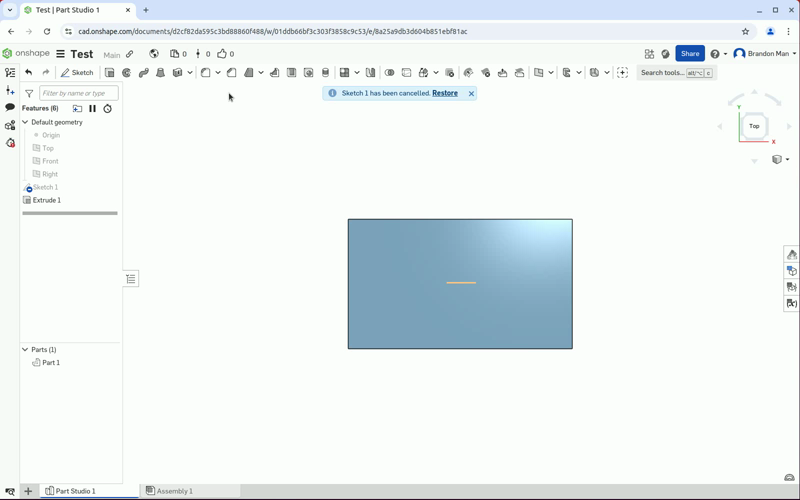
mouse_move(541, 75)
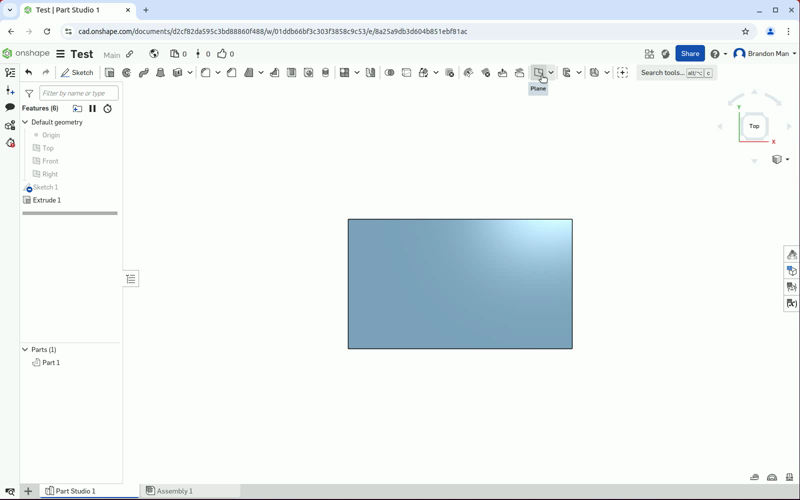
click(541, 75)
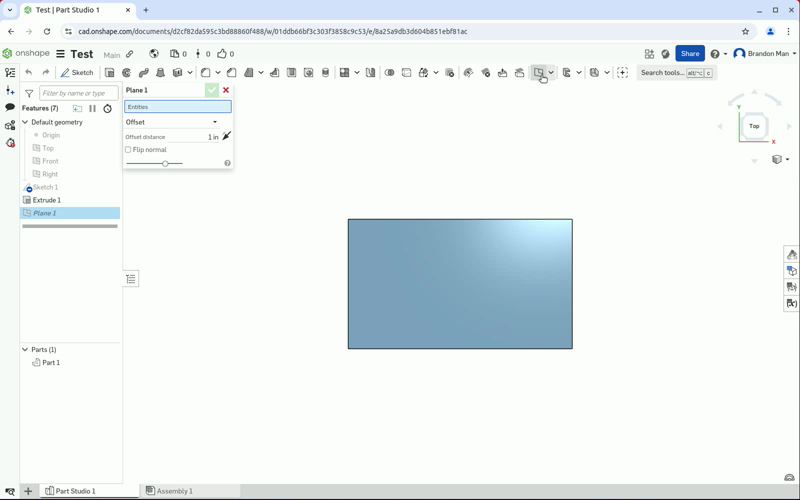
mouse_move(73, 150)
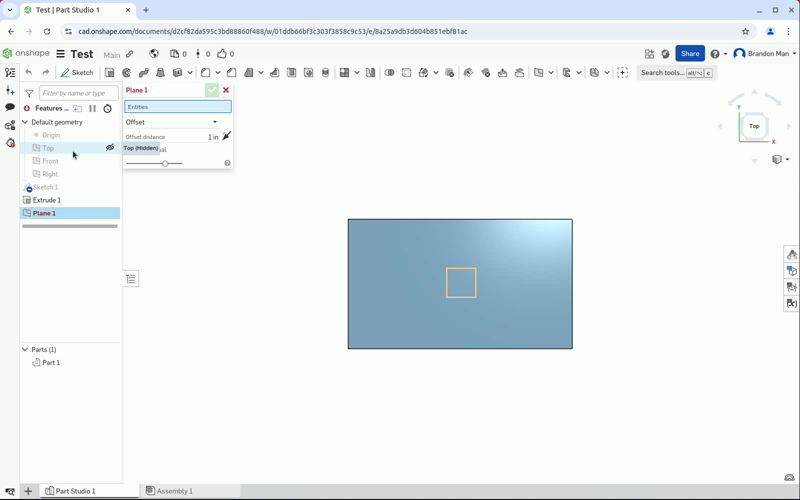
click(73, 150)
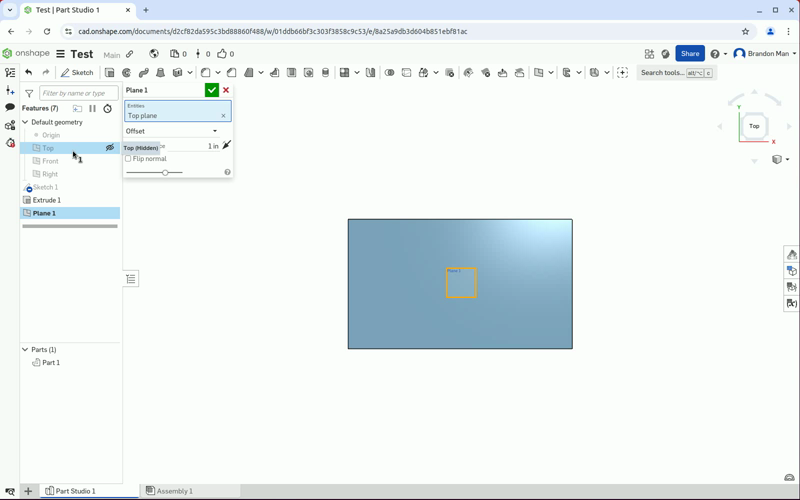
key(tab, 2)
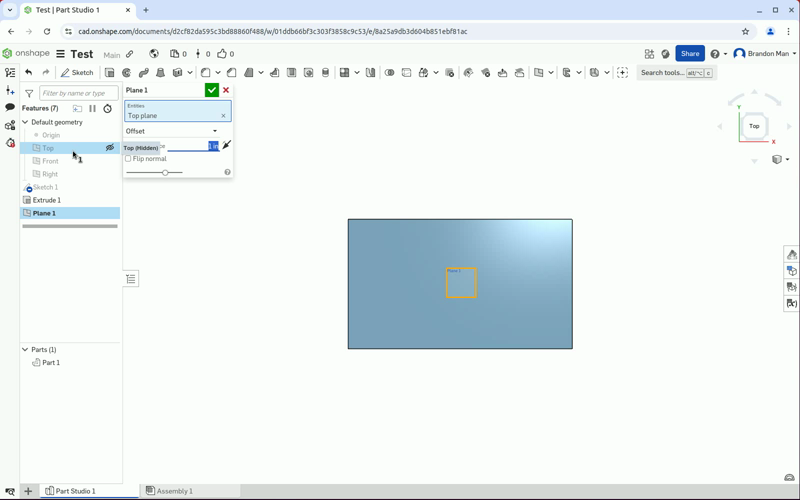
text(0.955)
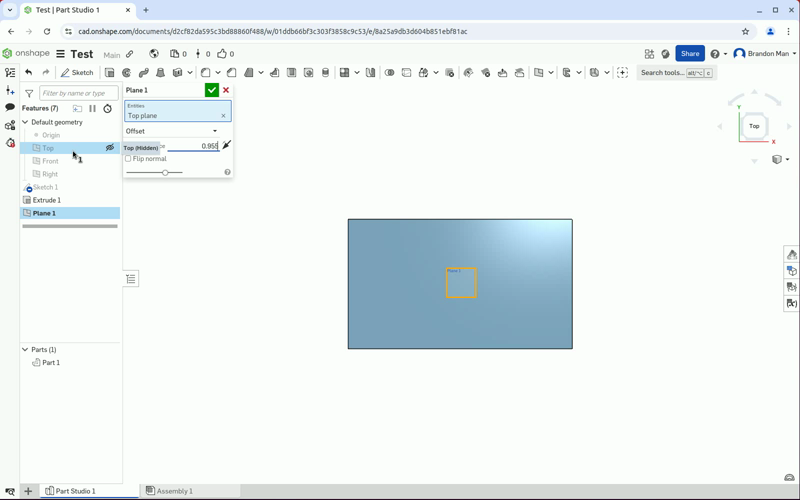
key(enter, 2)
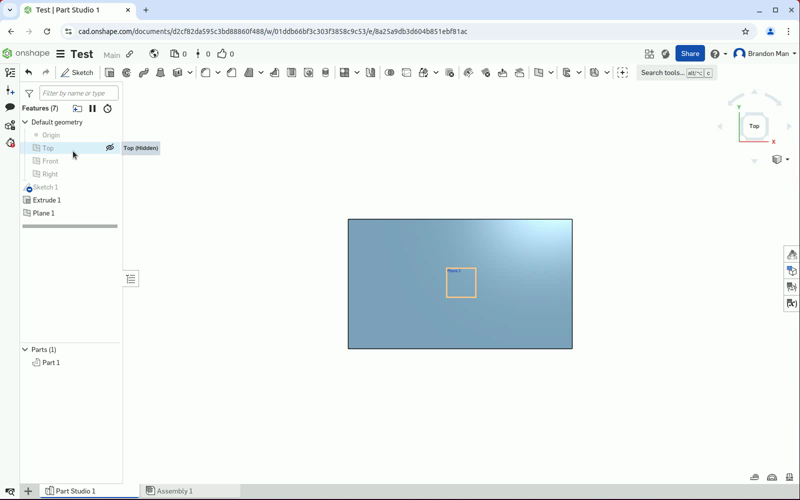
key(shift+s)
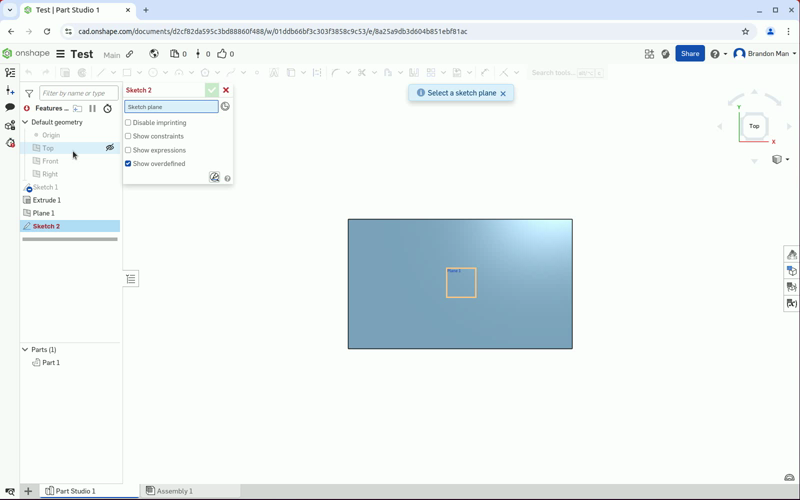
mouse_move(73, 215)
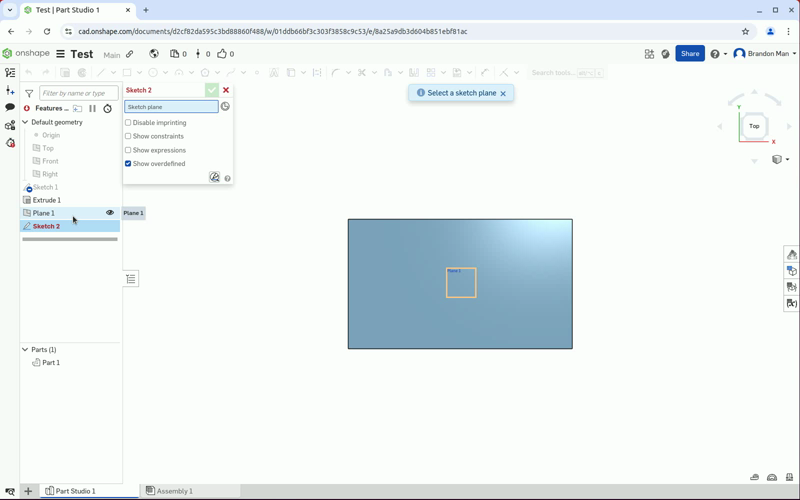
click(73, 215)
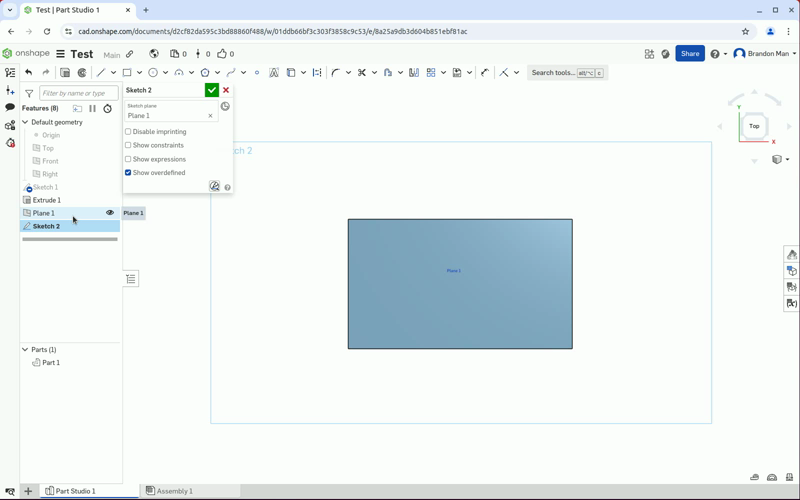
mouse_move(73, 352)
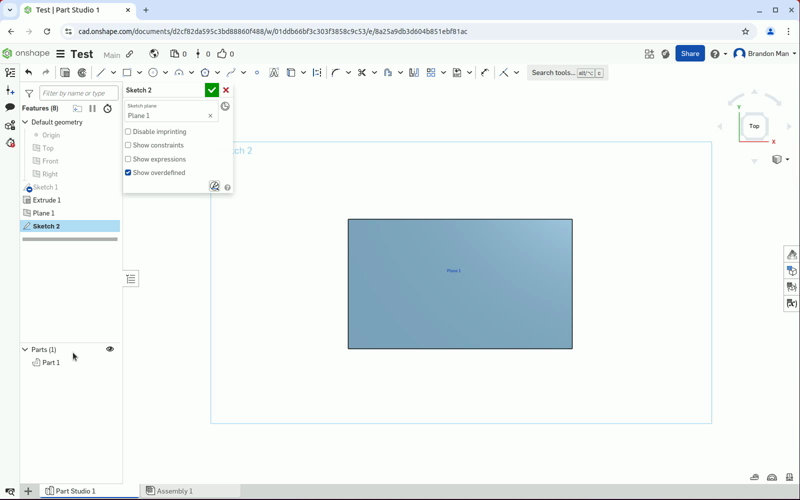
key(y)
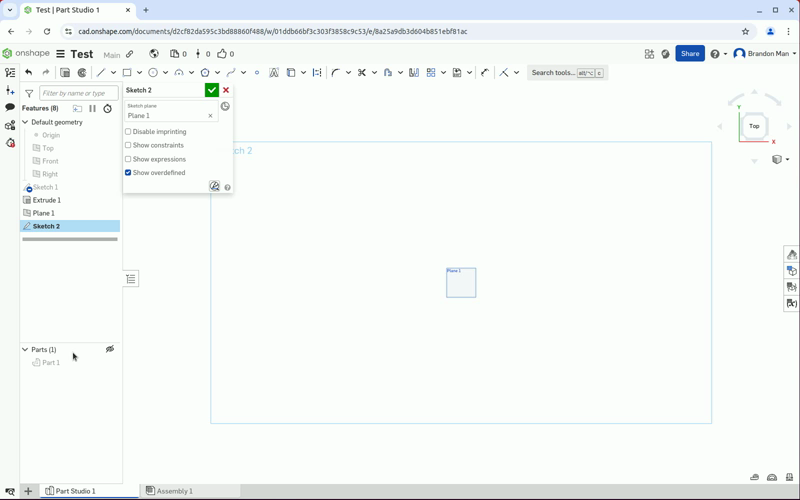
key(l)
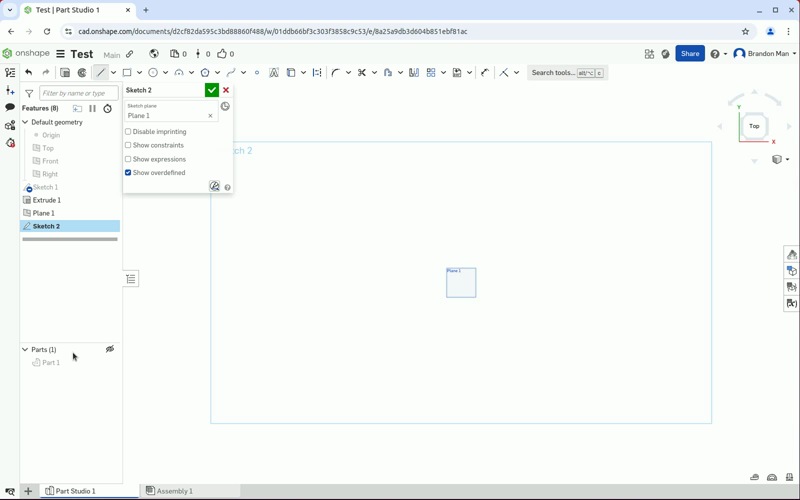
key_down(shift)
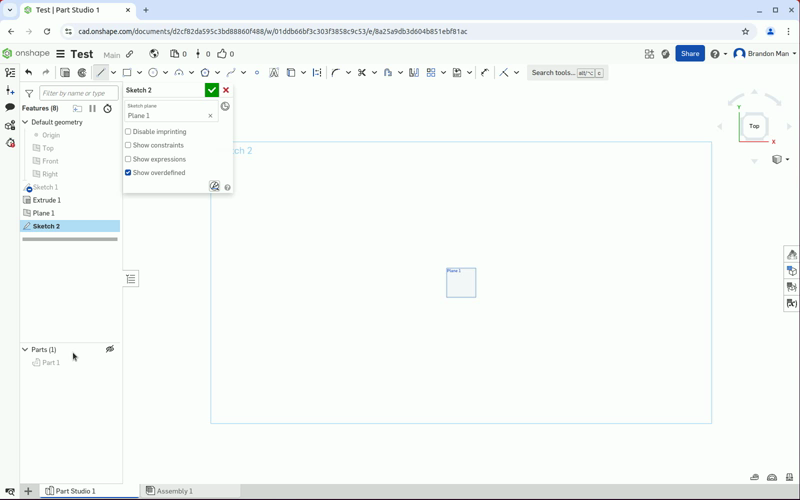
mouse_move(348, 348)
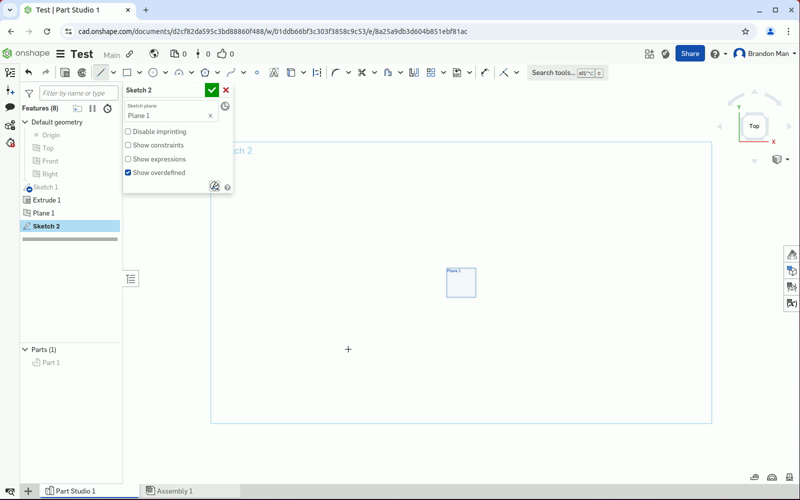
click(348, 348)
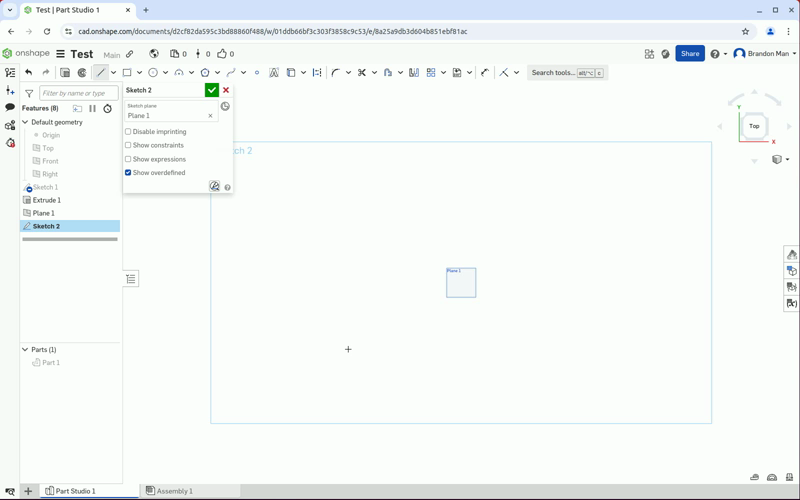
key_up(shift)
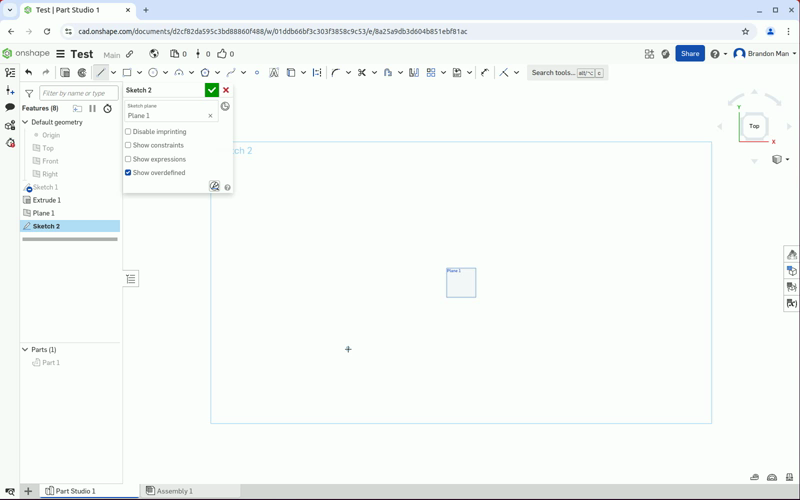
key_down(shift)
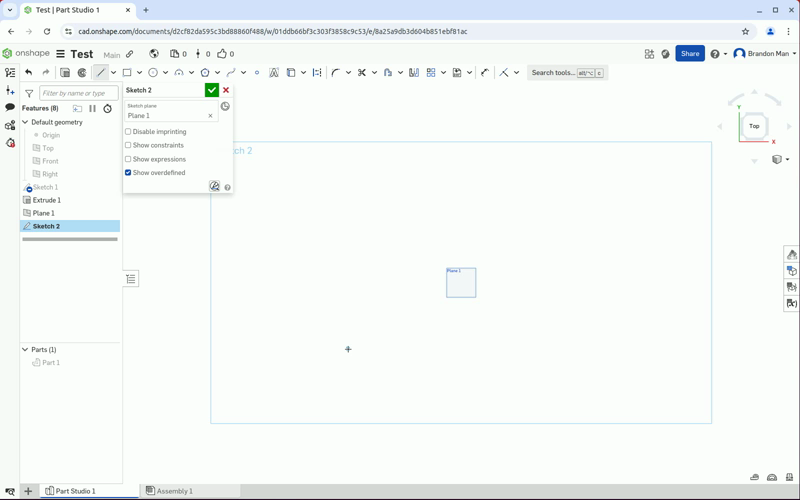
mouse_move(457, 348)
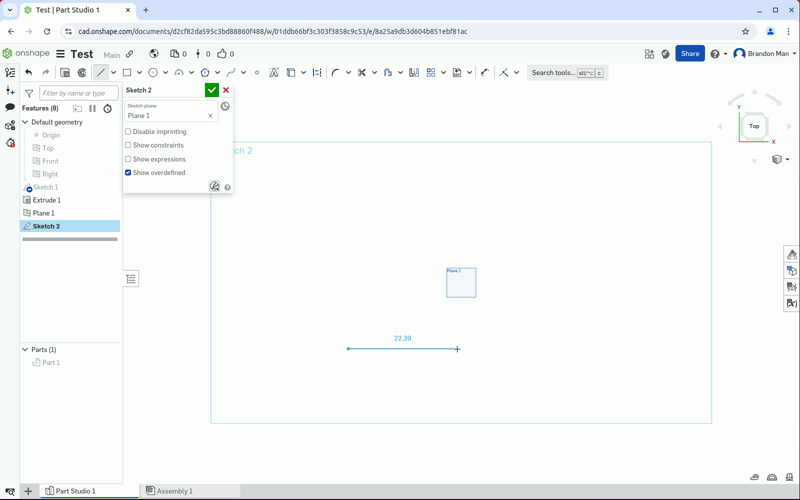
click(457, 348)
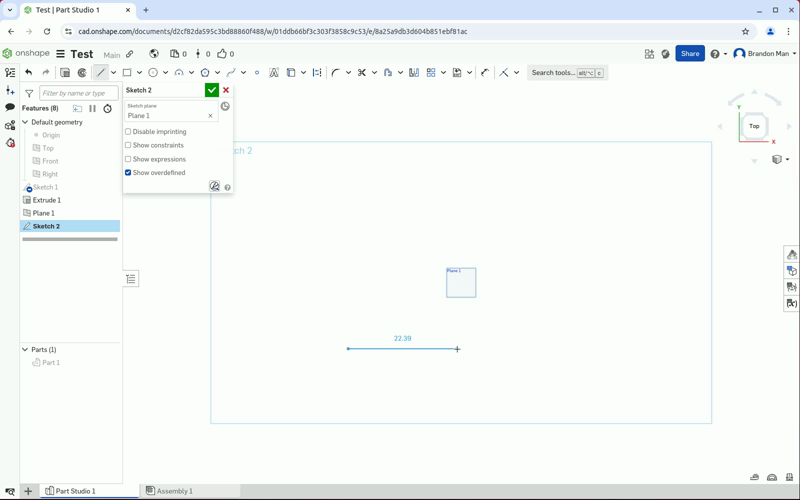
key_up(shift)
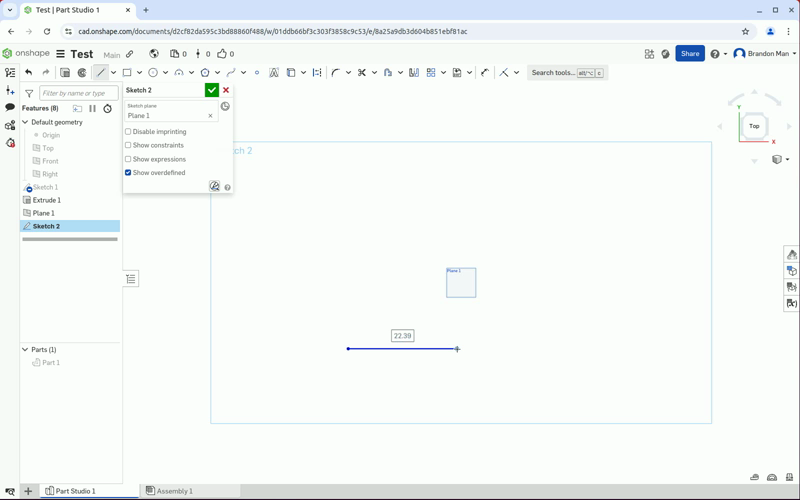
key_down(shift)
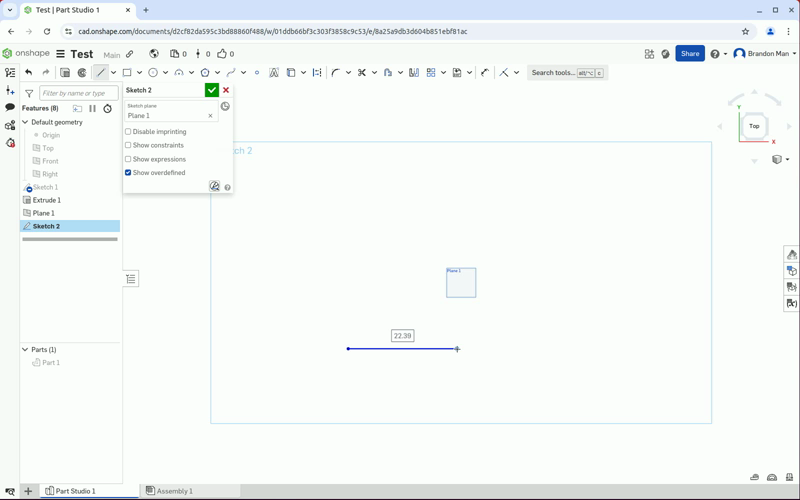
mouse_move(457, 217)
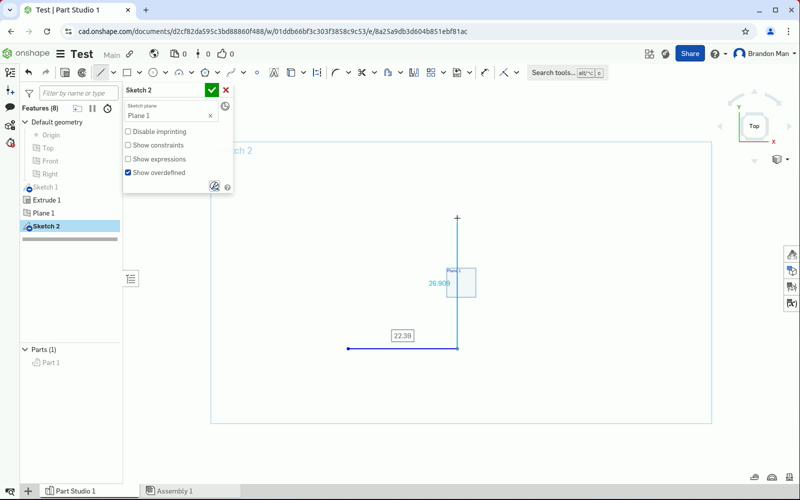
click(457, 217)
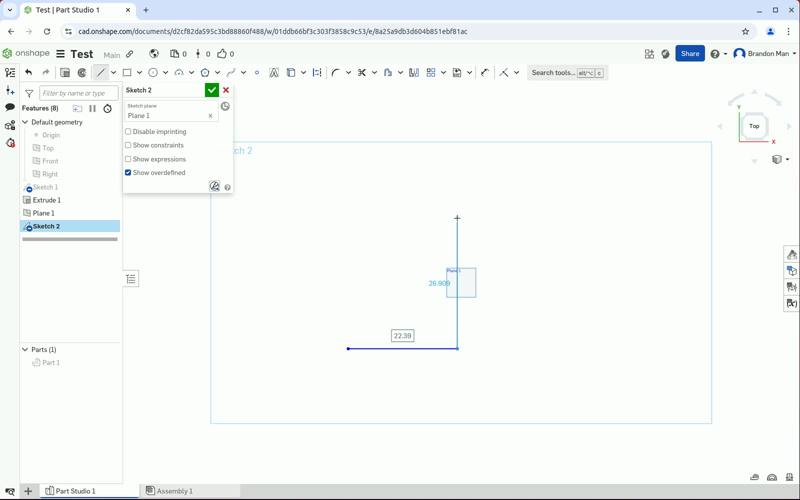
key_up(shift)
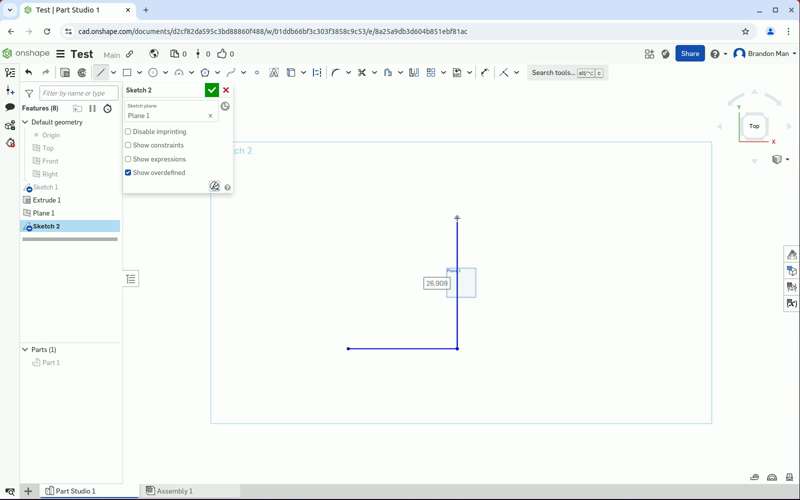
key_down(shift)
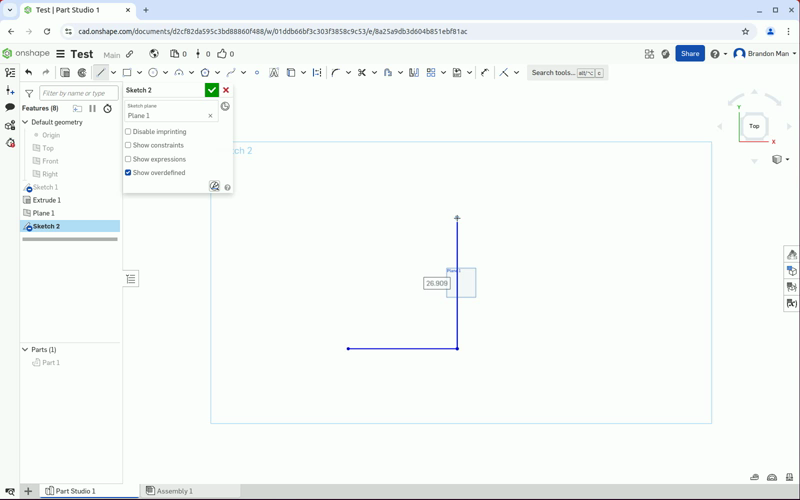
mouse_move(348, 217)
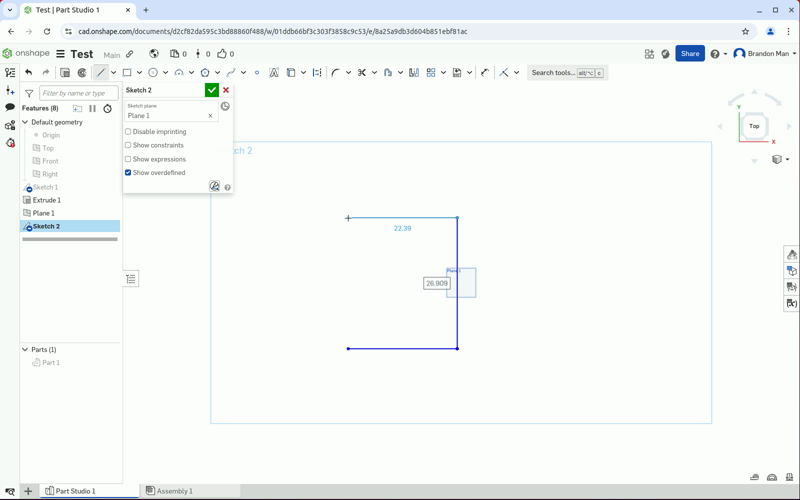
click(348, 217)
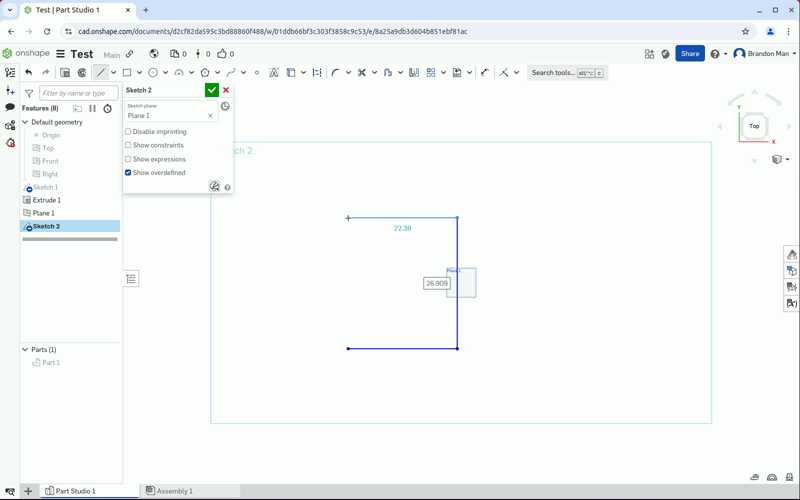
key_up(shift)
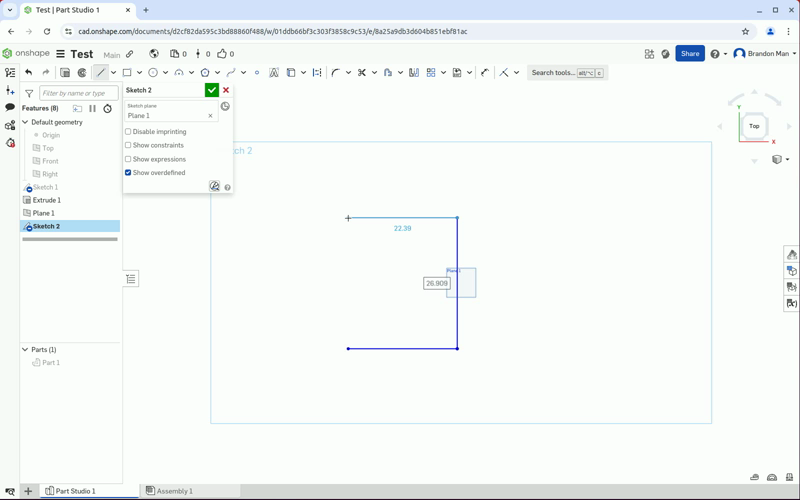
key_down(shift)
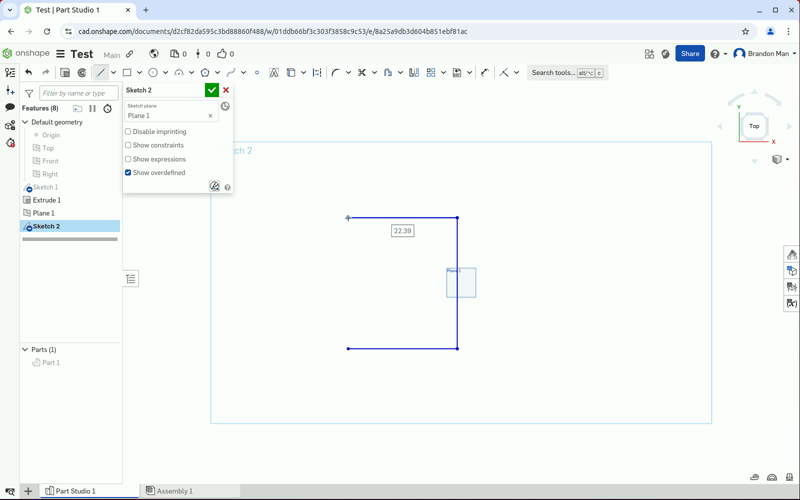
mouse_move(348, 348)
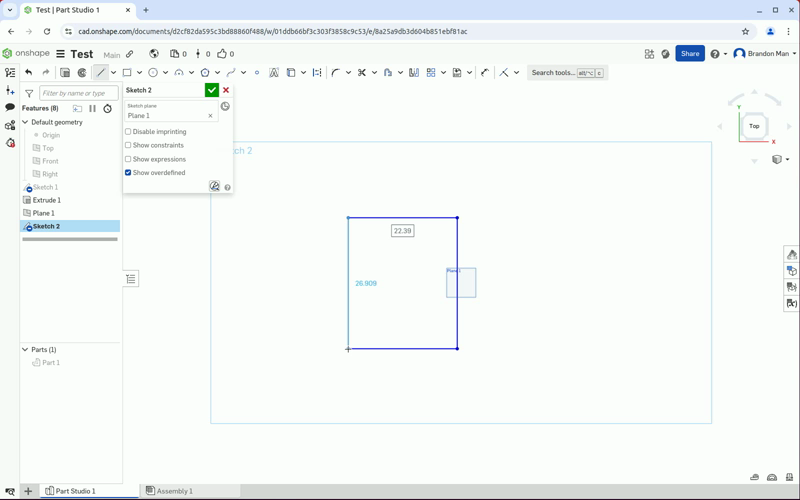
key_up(shift)
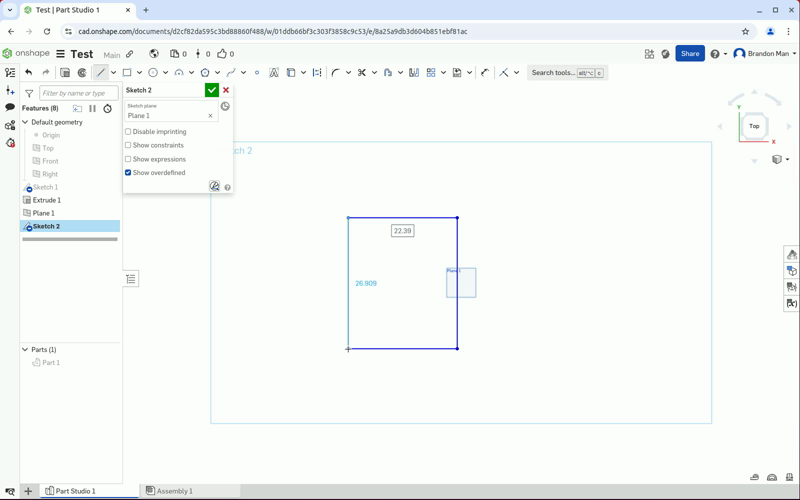
click(348, 348)
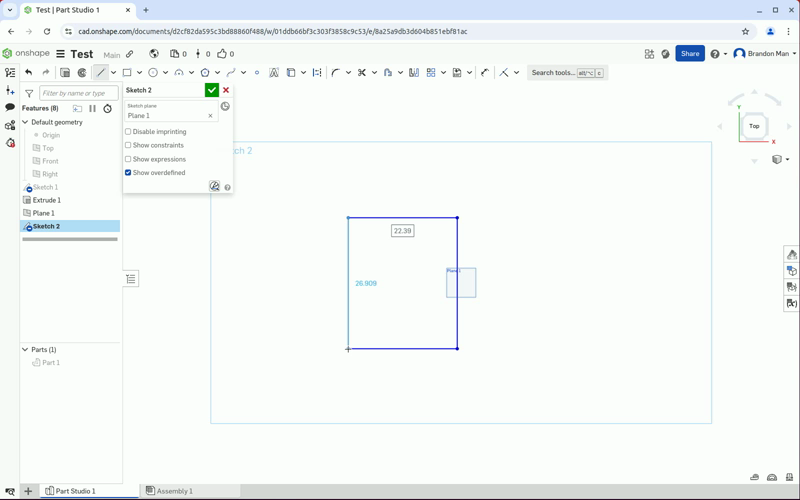
key(esc)
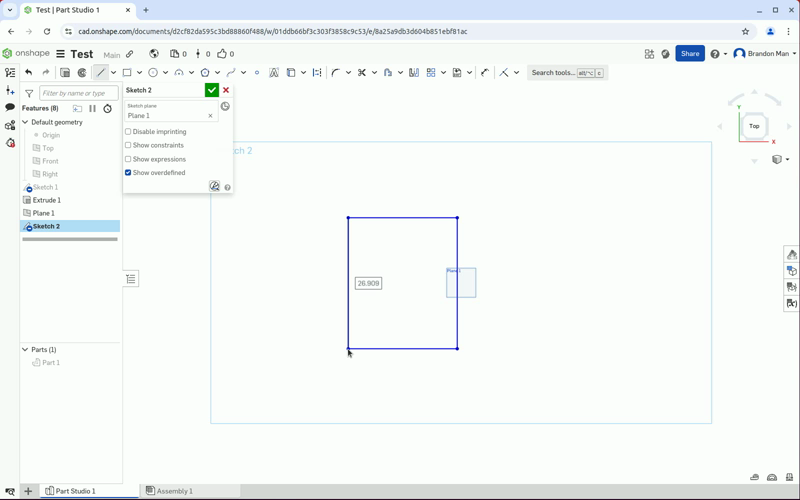
mouse_move(408, 277)
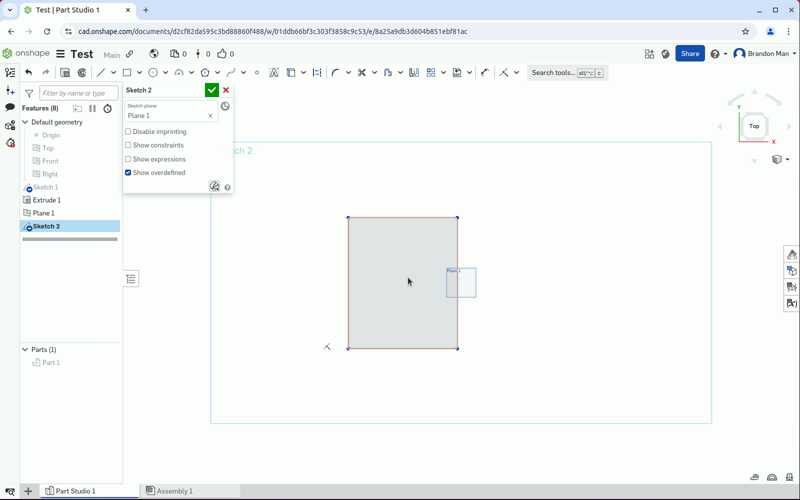
click(408, 277)
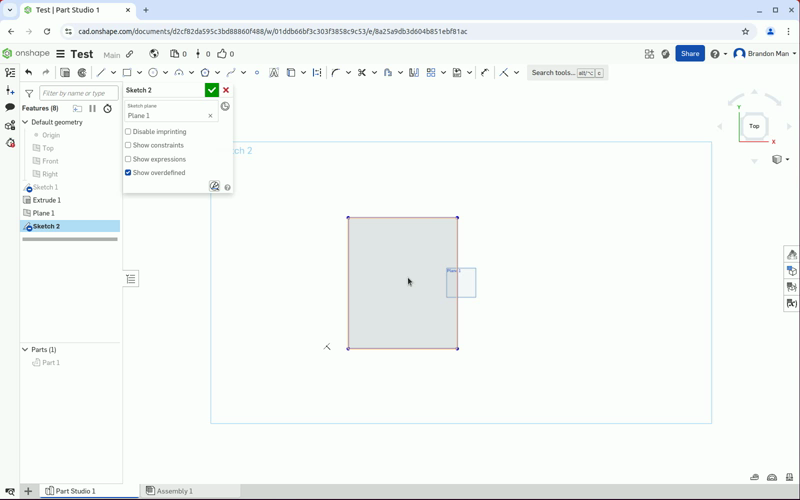
mouse_move(73, 352)
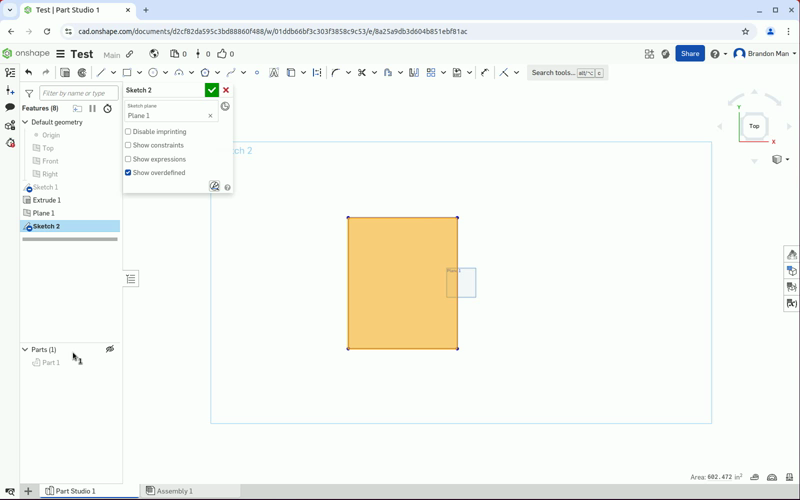
key(shift+y)
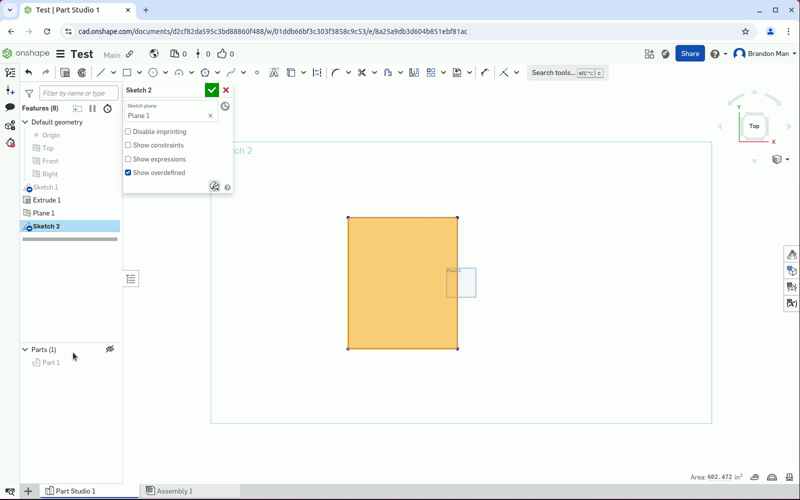
key(shift+e)
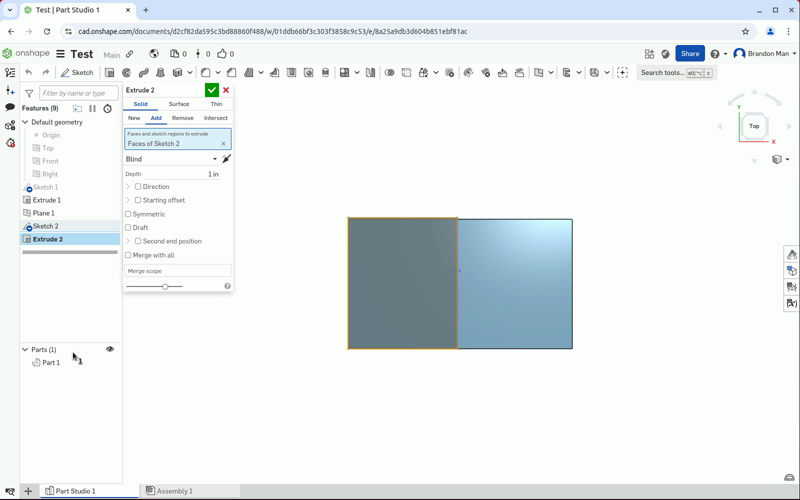
mouse_move(143, 106)
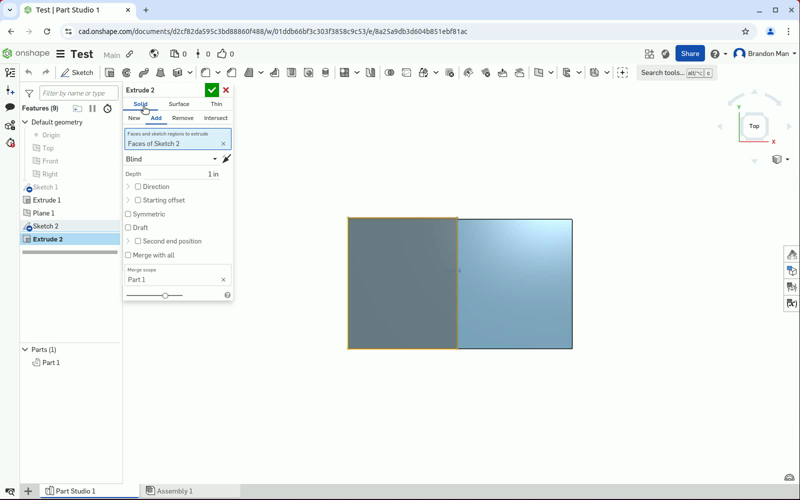
click(143, 106)
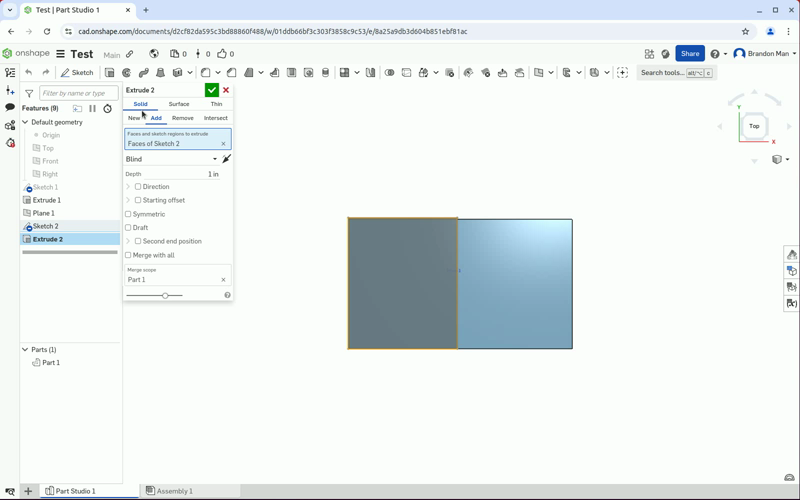
mouse_move(137, 120)
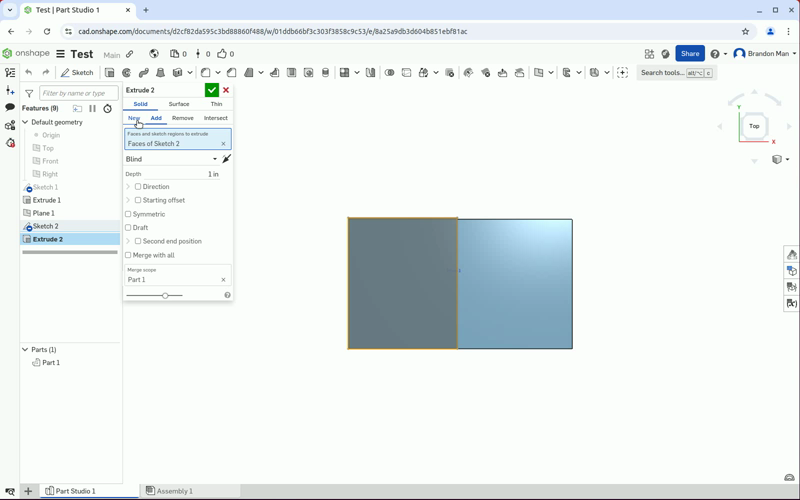
click(137, 120)
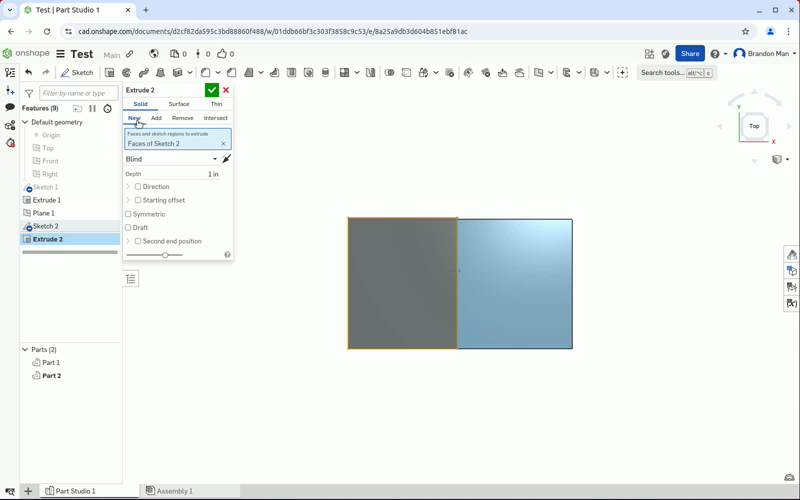
key(tab, 4)
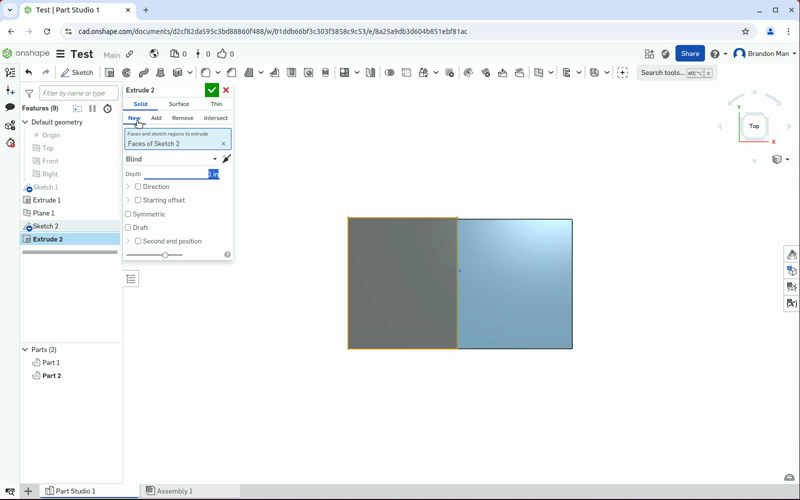
text(1.685)
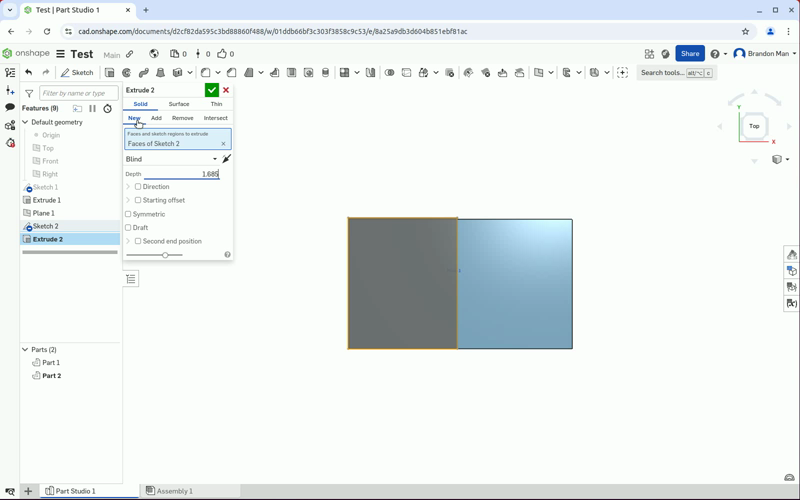
key(enter)
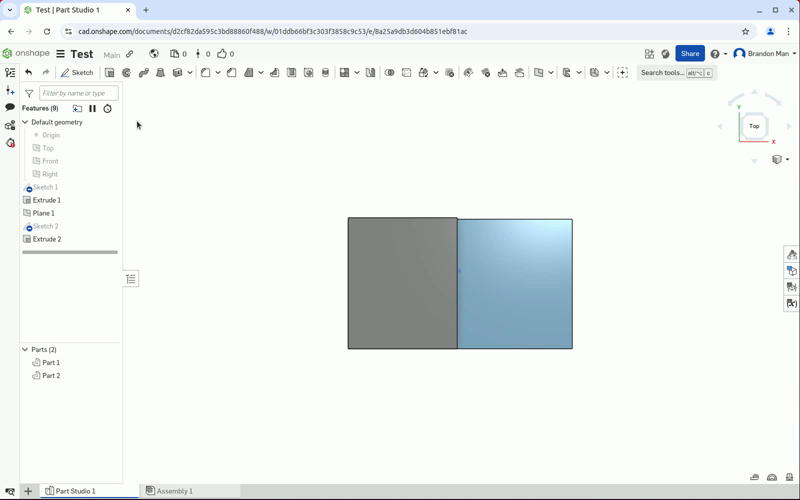
key(shift+h)
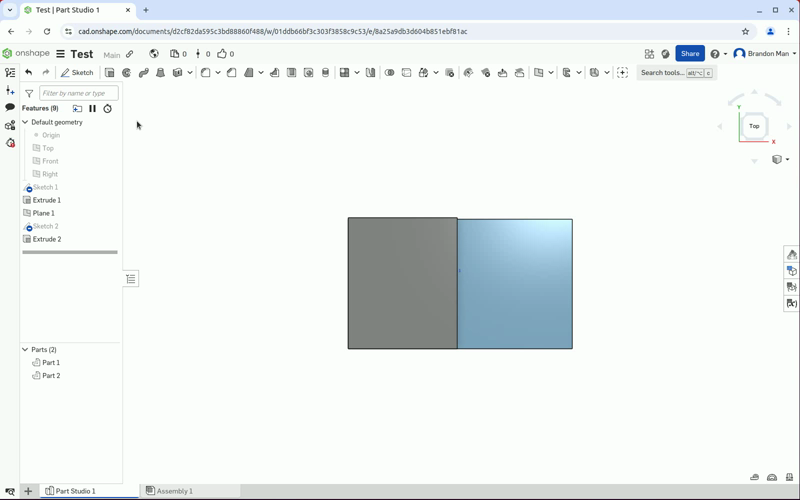
key(shift+h)
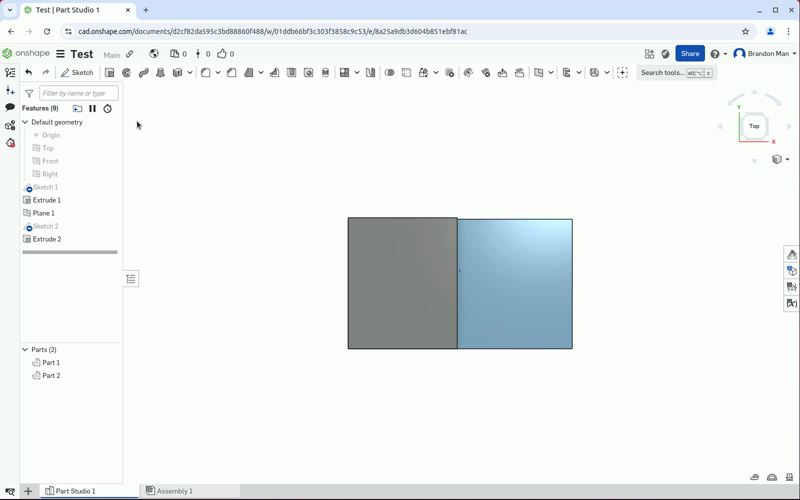
mouse_move(73, 189)
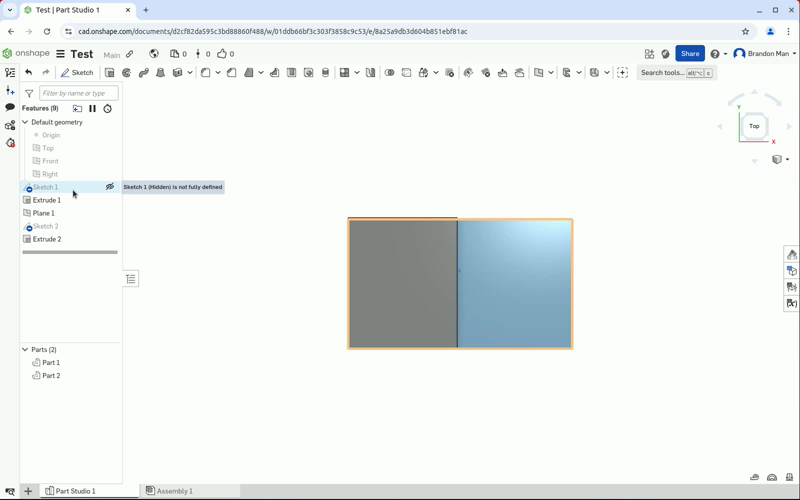
click(73, 189)
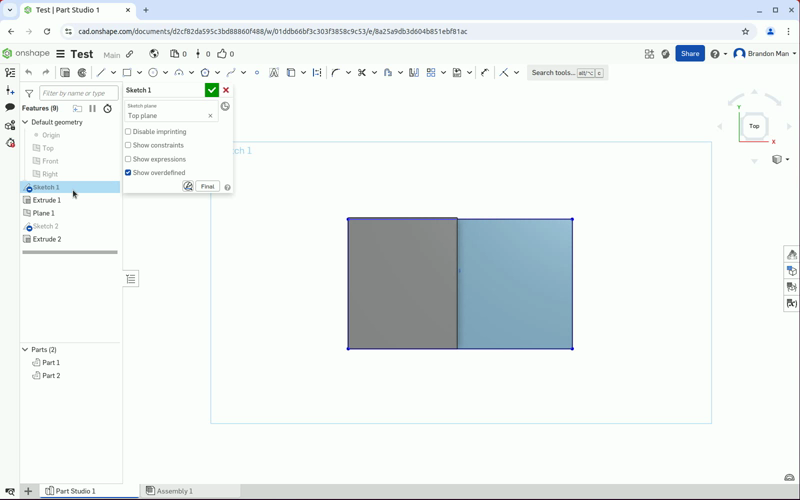
mouse_move(229, 92)
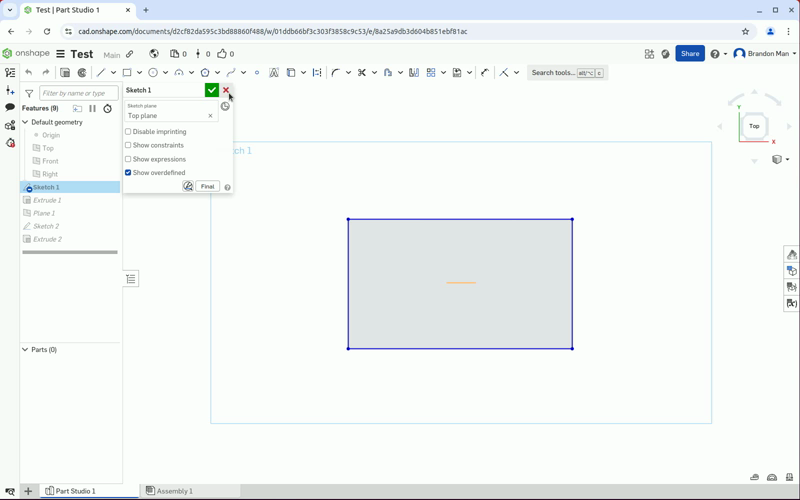
click(229, 92)
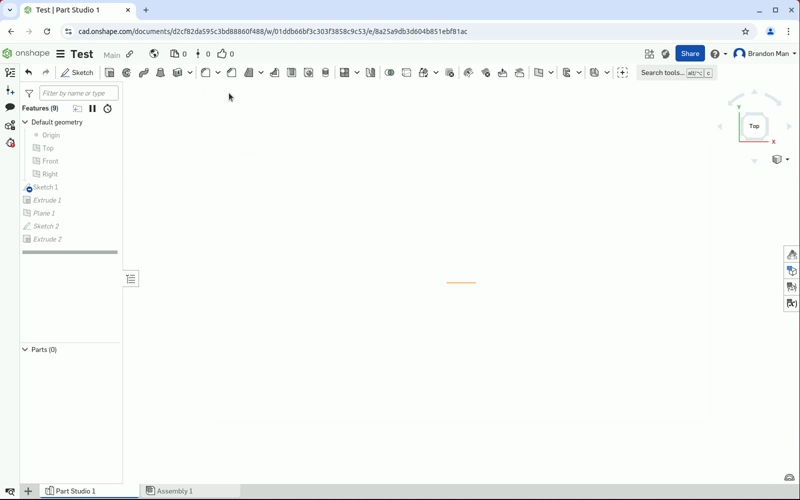
key(shift+s)
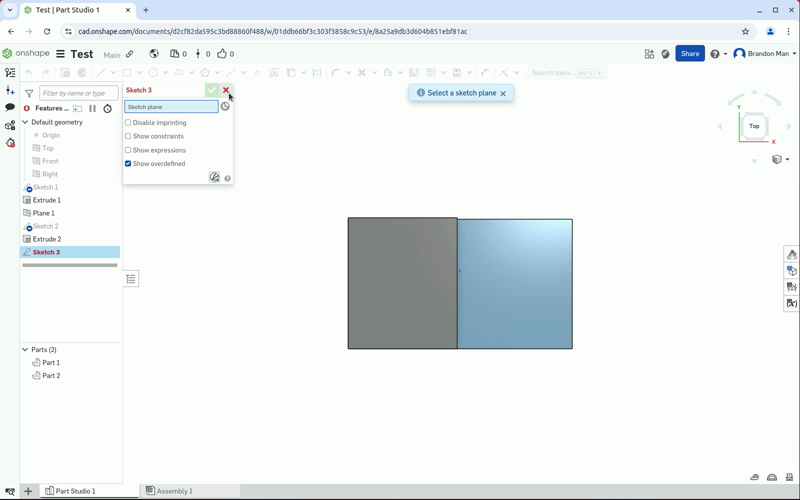
mouse_move(73, 215)
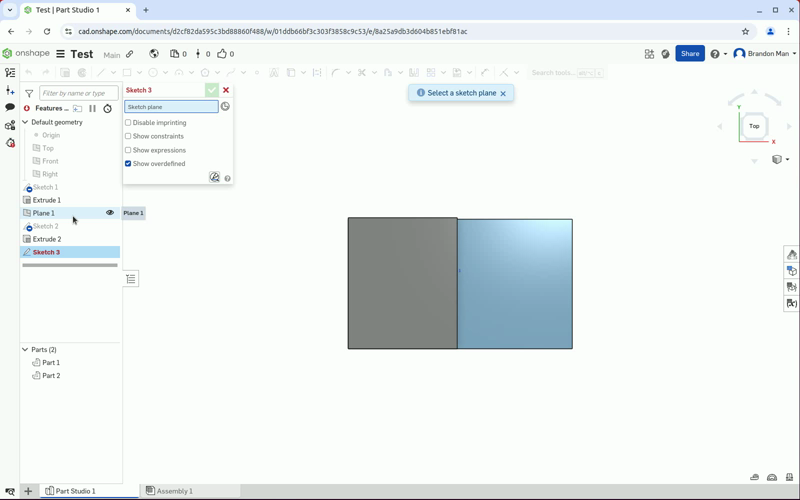
click(73, 215)
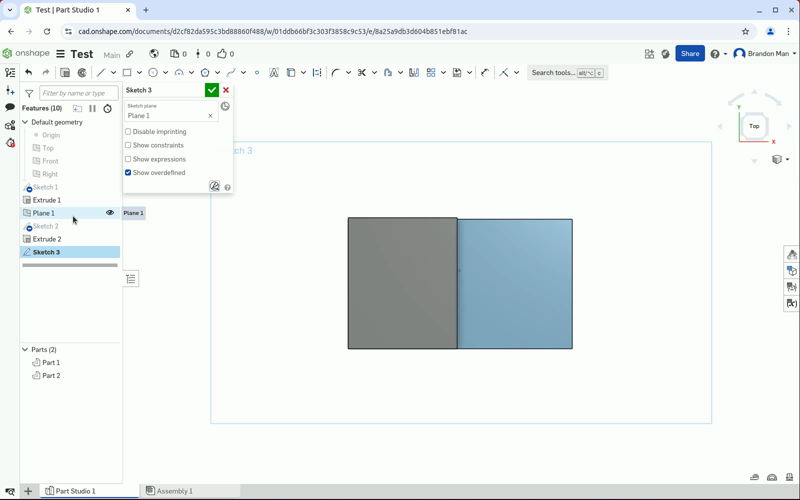
mouse_move(73, 352)
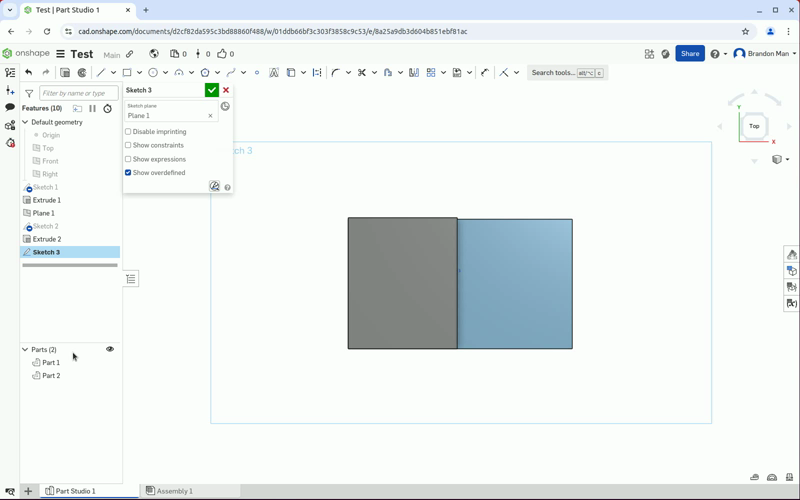
key(y)
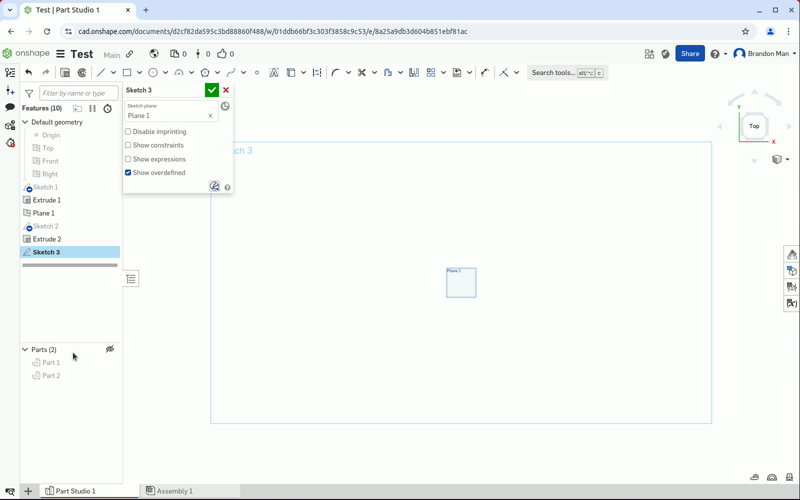
key(l)
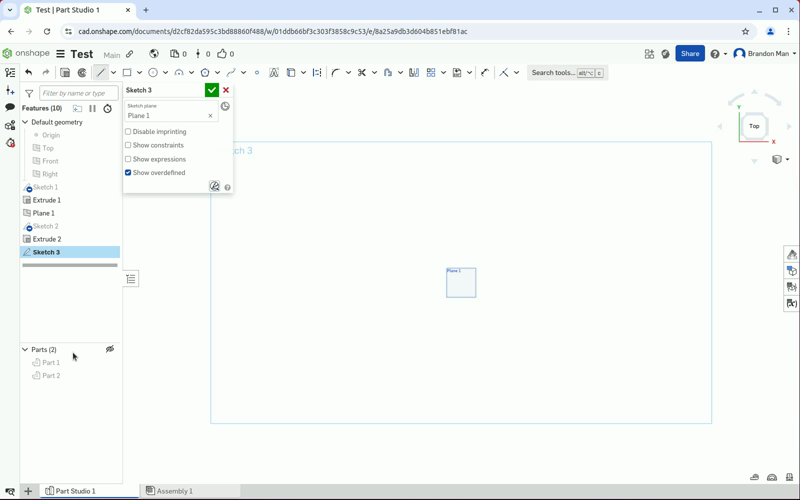
key_down(shift)
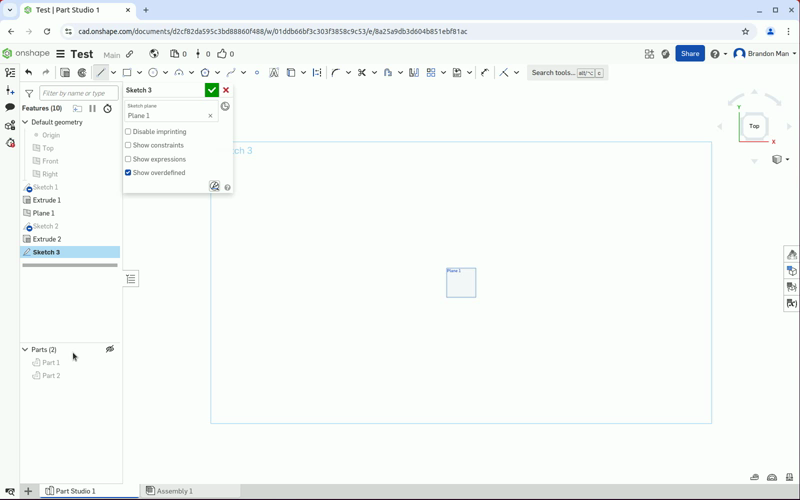
mouse_move(464, 348)
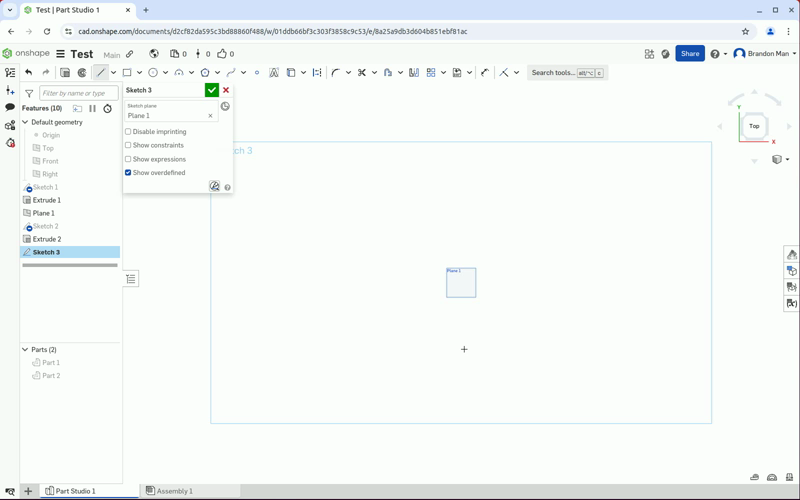
click(464, 348)
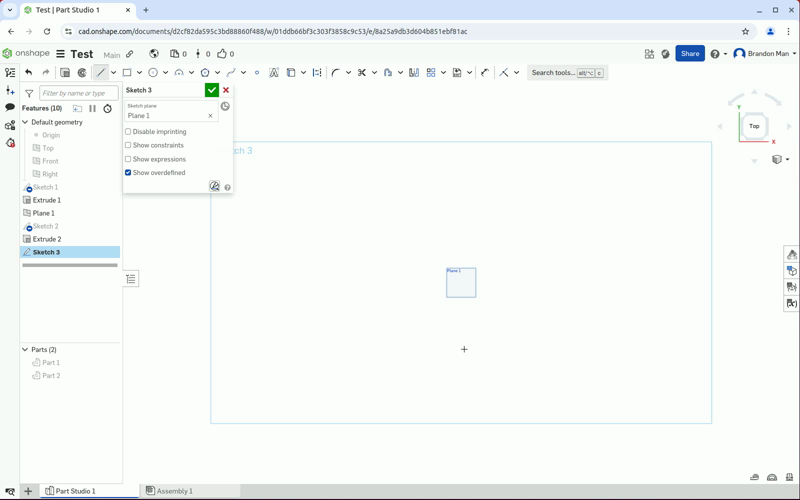
key_up(shift)
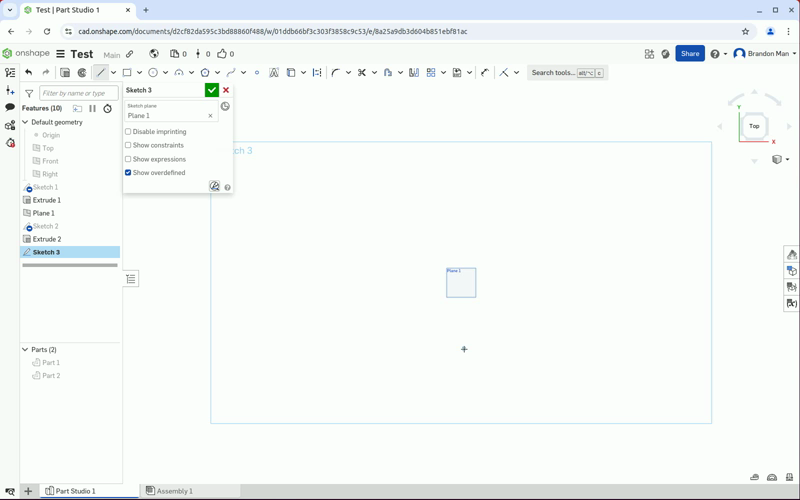
key_down(shift)
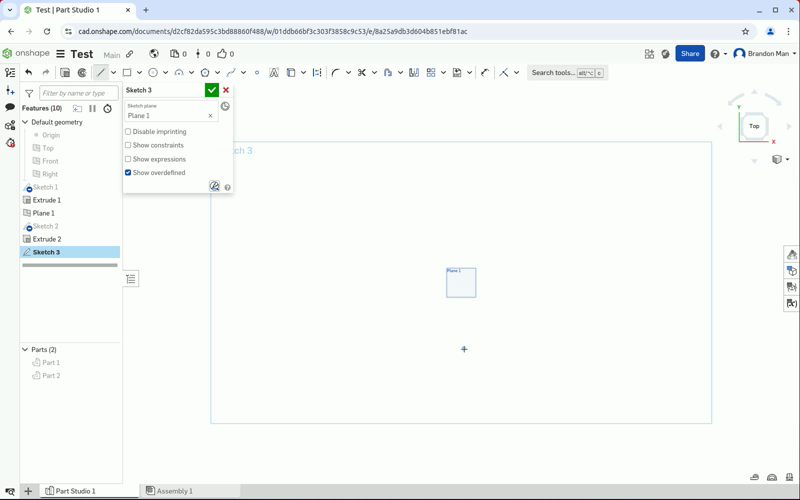
mouse_move(573, 348)
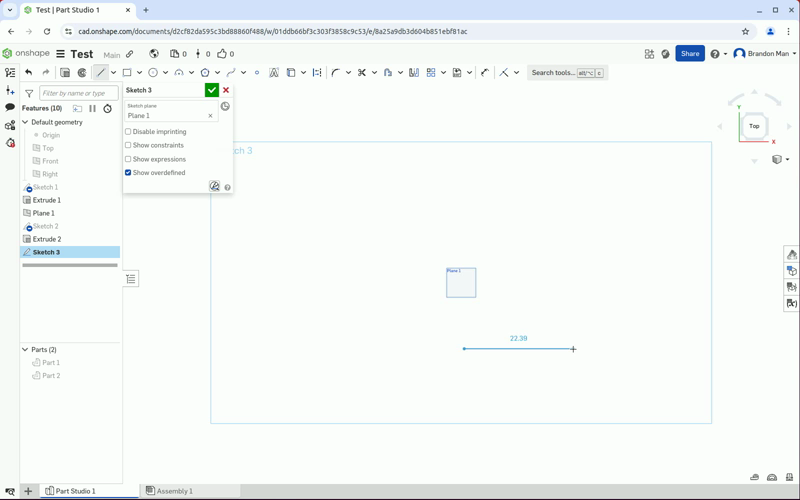
click(573, 348)
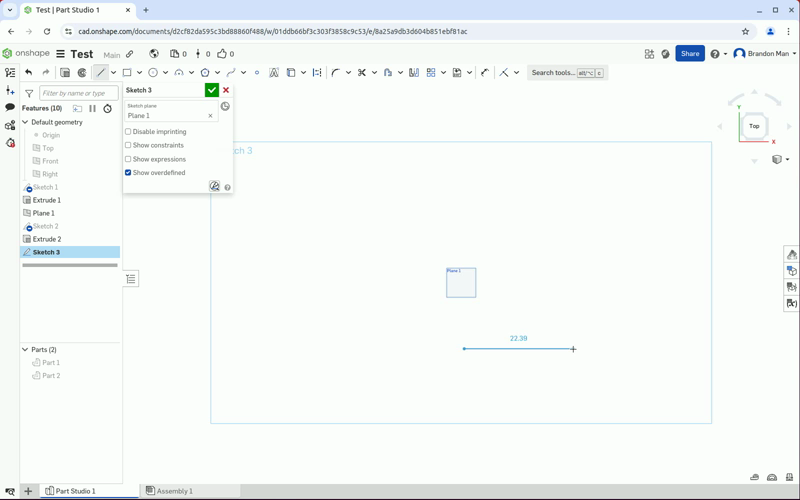
key_up(shift)
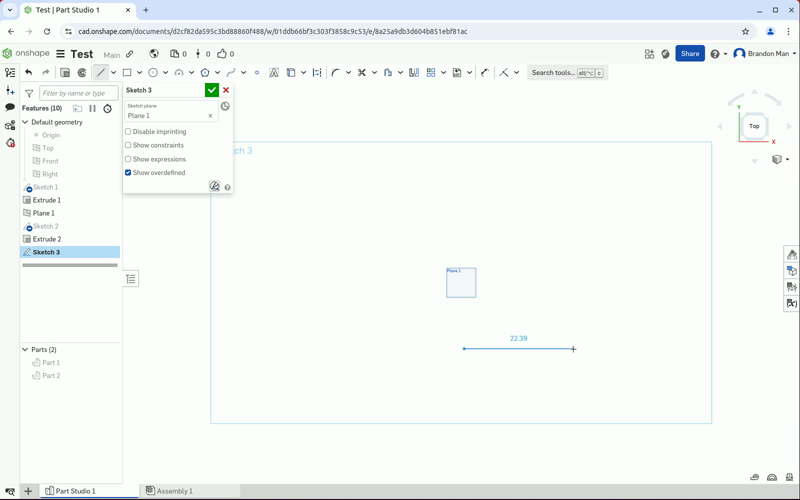
key_down(shift)
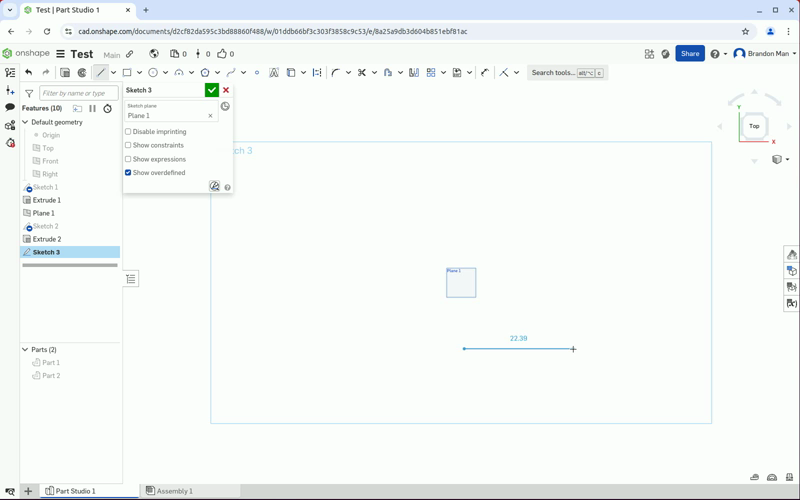
mouse_move(573, 217)
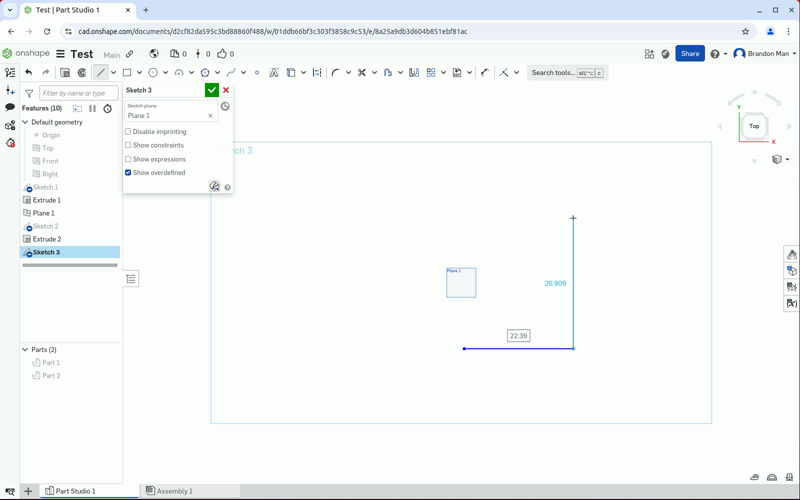
click(573, 217)
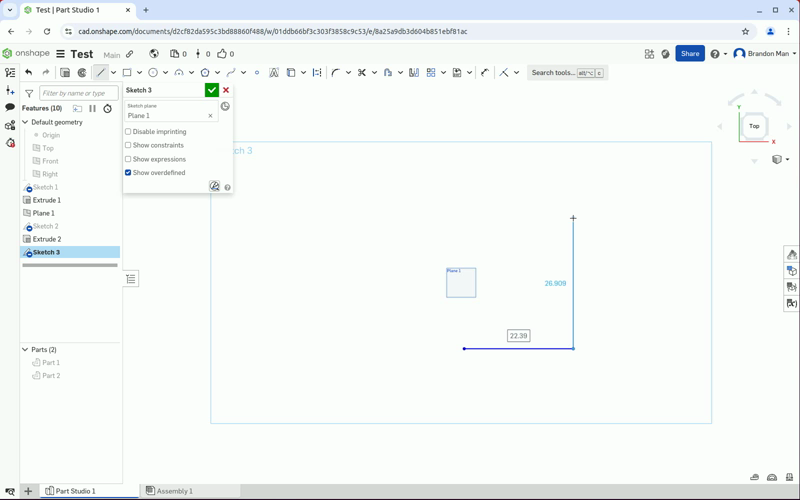
key_up(shift)
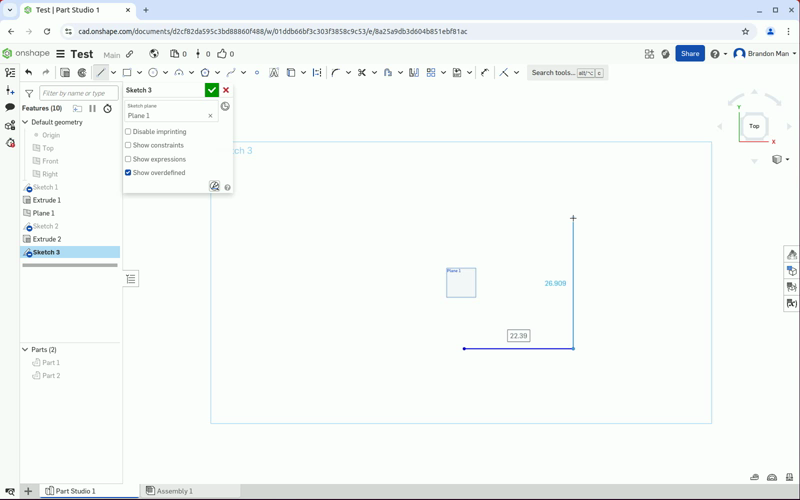
key_down(shift)
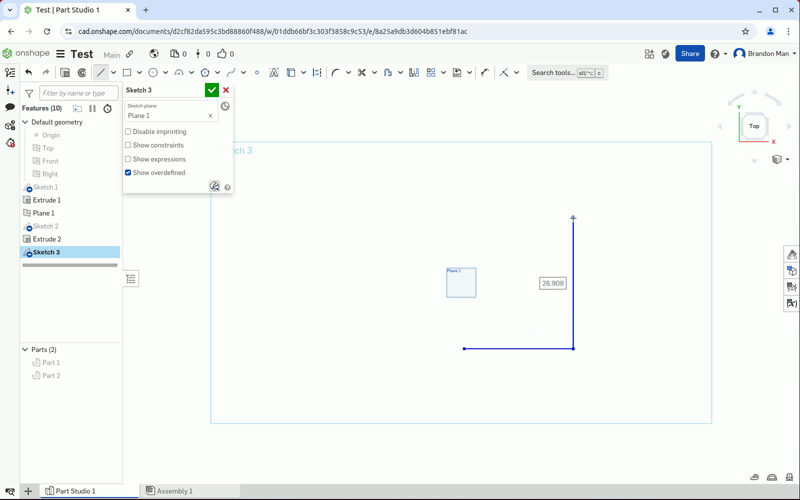
mouse_move(464, 217)
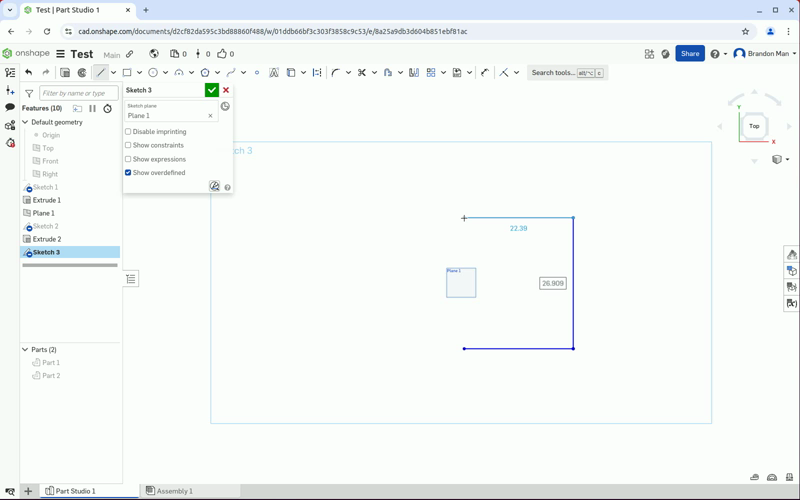
click(464, 217)
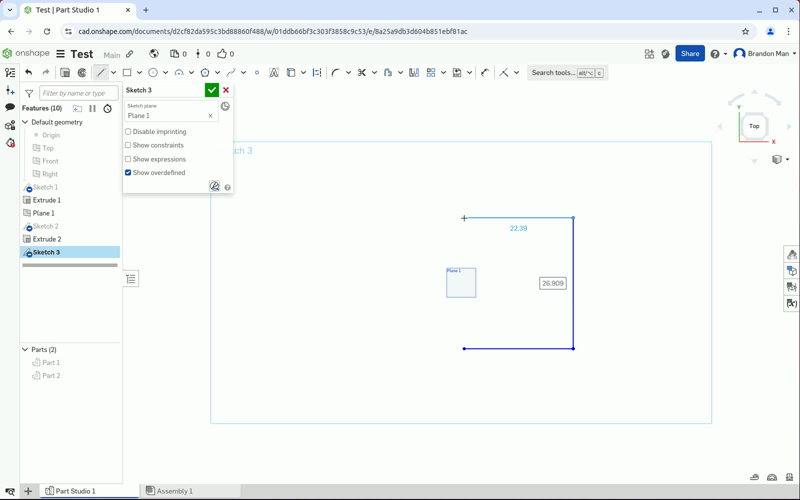
key_up(shift)
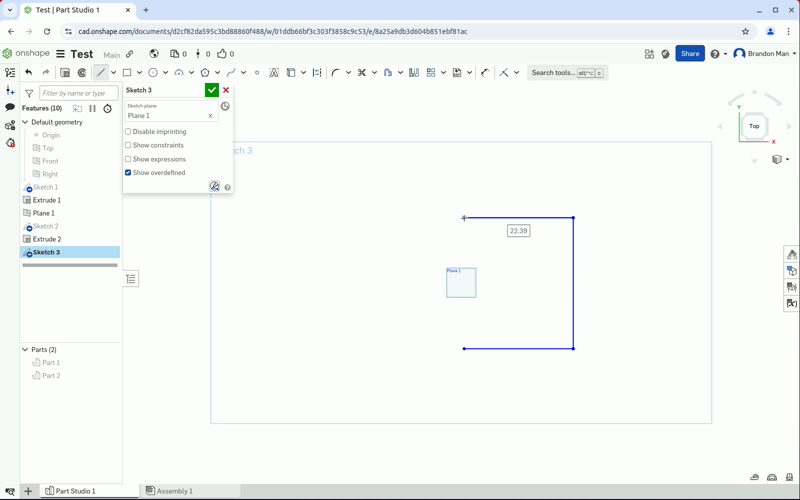
key_down(shift)
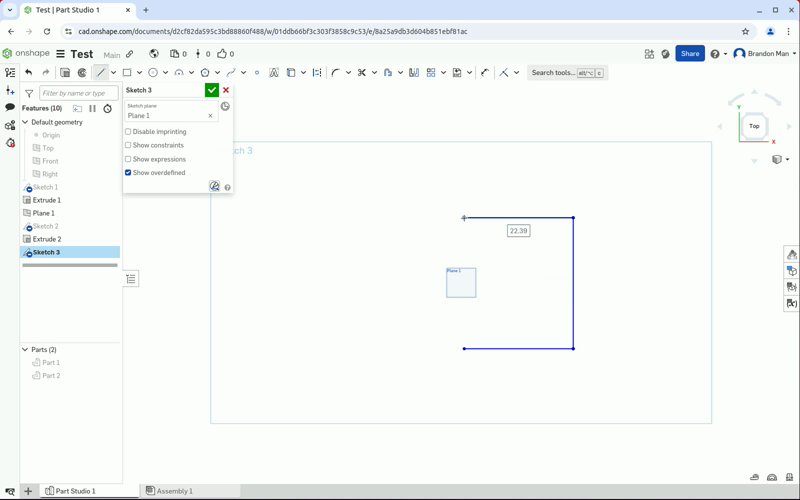
mouse_move(464, 348)
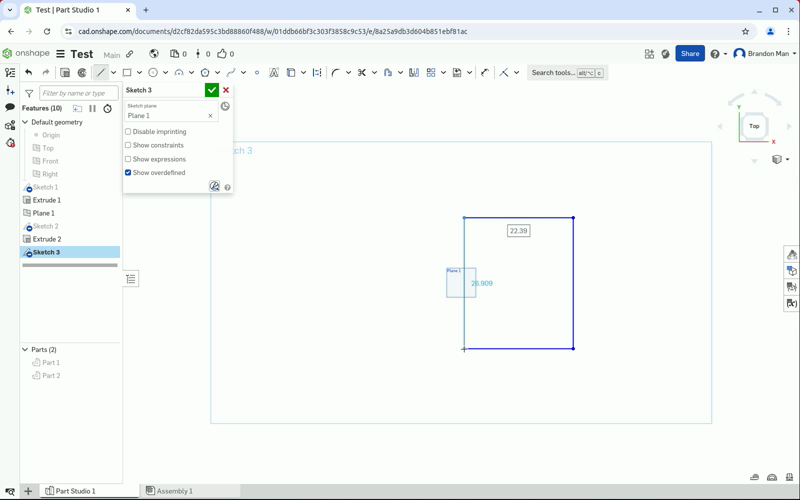
key_up(shift)
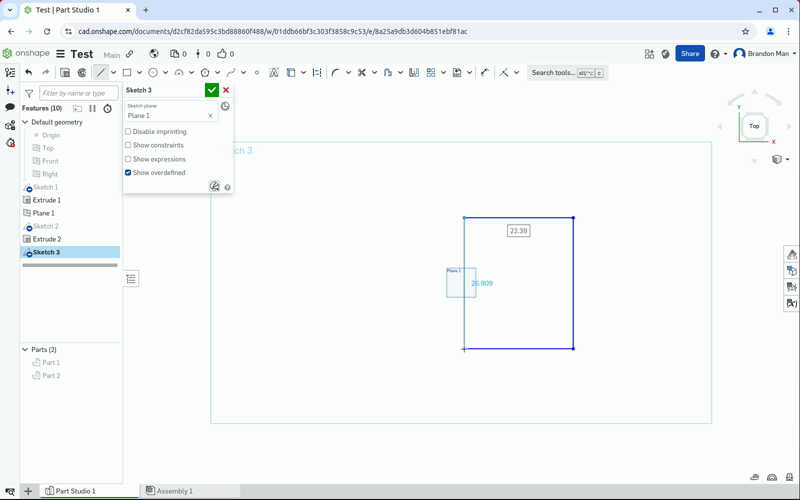
click(464, 348)
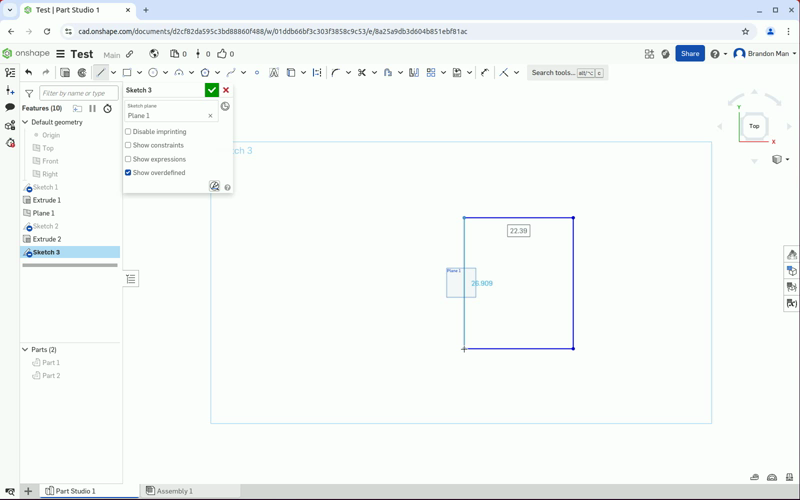
key(esc)
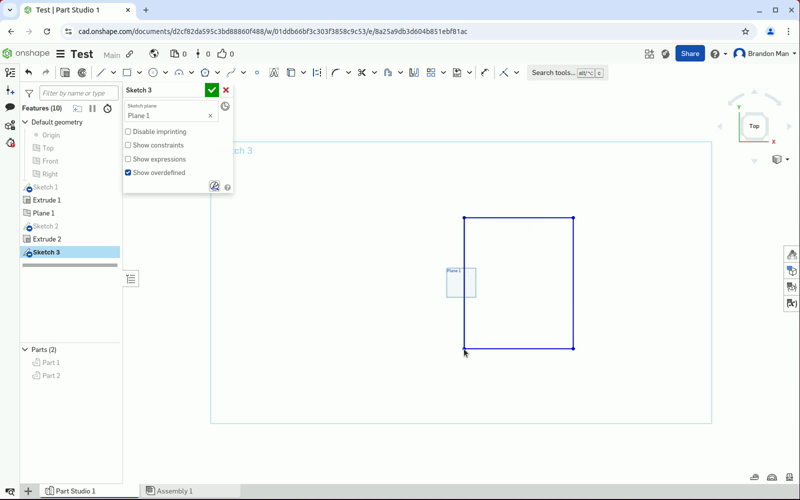
mouse_move(488, 316)
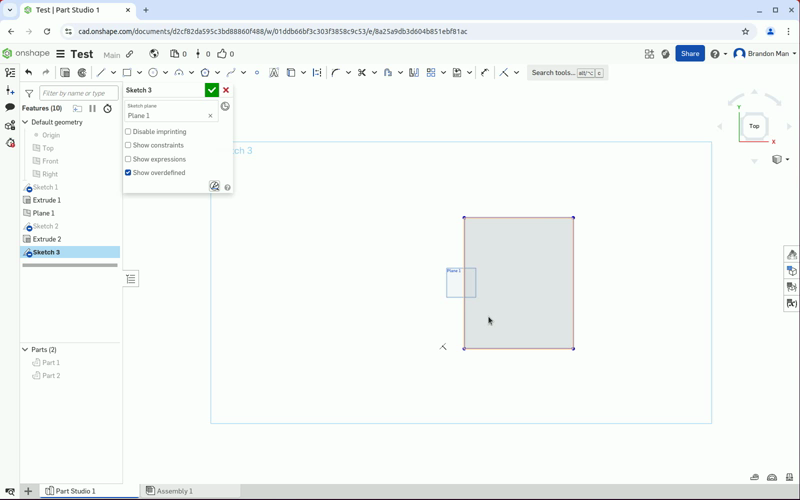
click(488, 316)
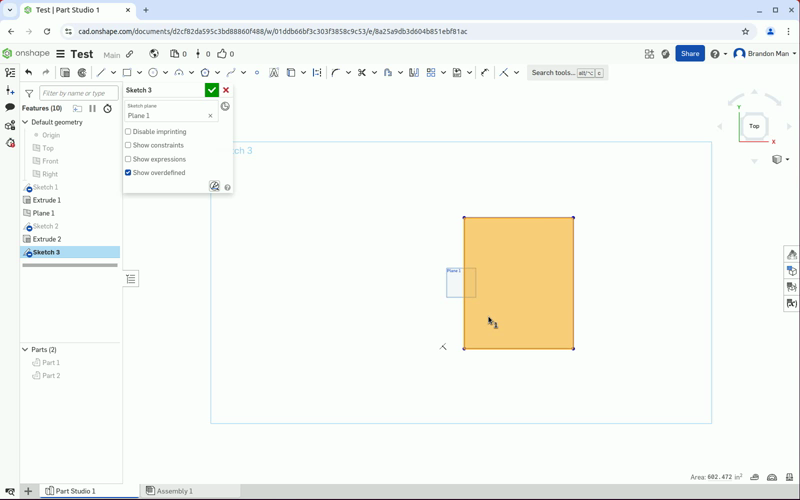
mouse_move(73, 352)
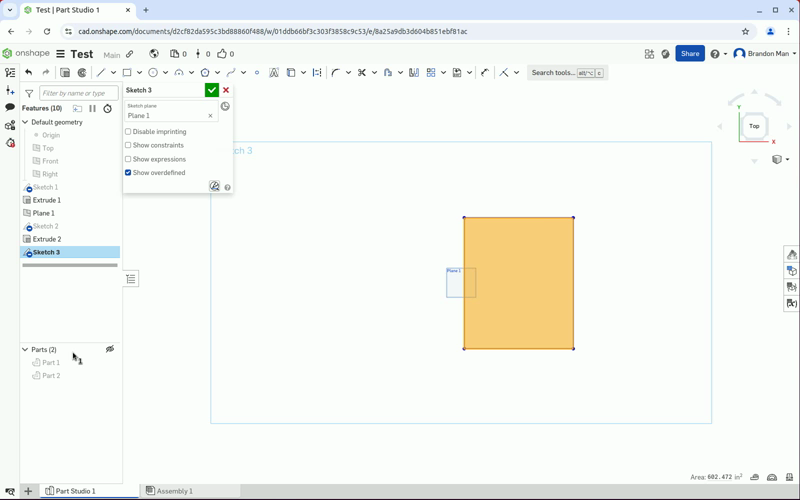
key(shift+y)
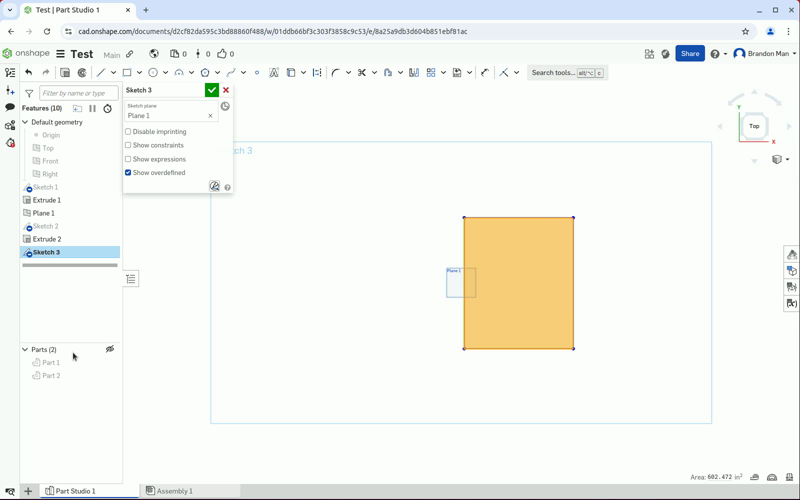
key(shift+e)
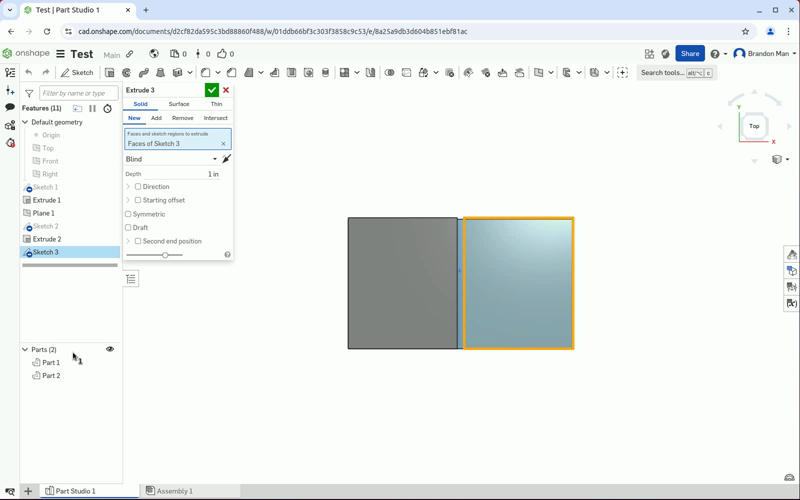
mouse_move(143, 106)
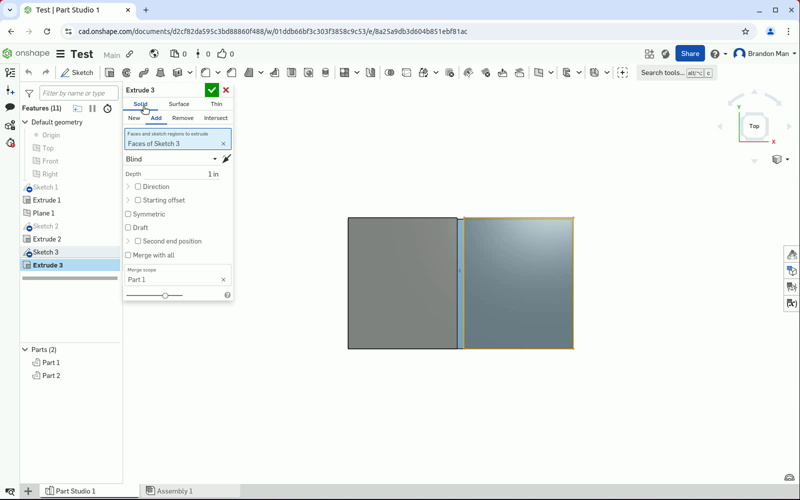
click(143, 106)
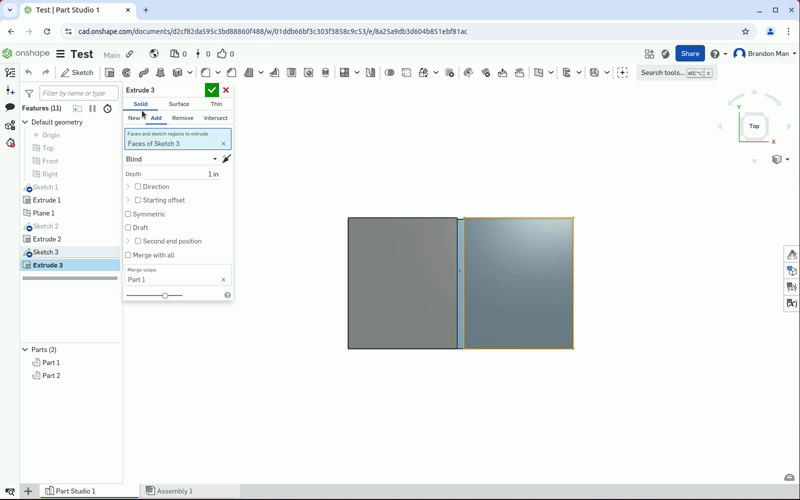
mouse_move(137, 120)
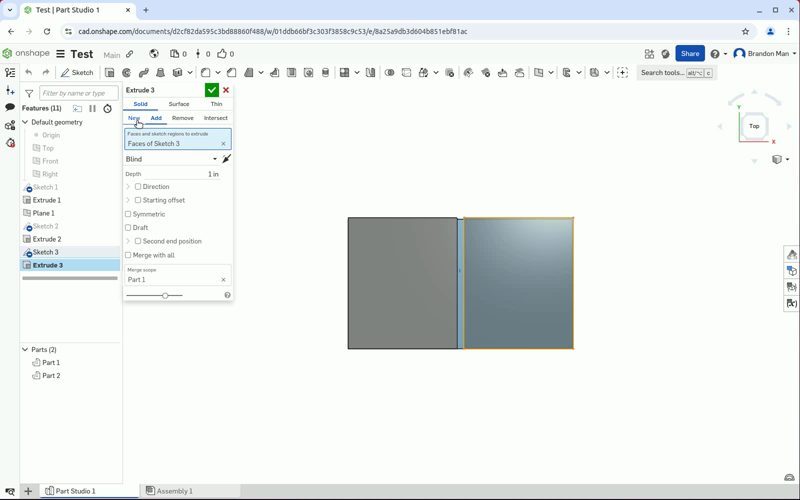
click(137, 120)
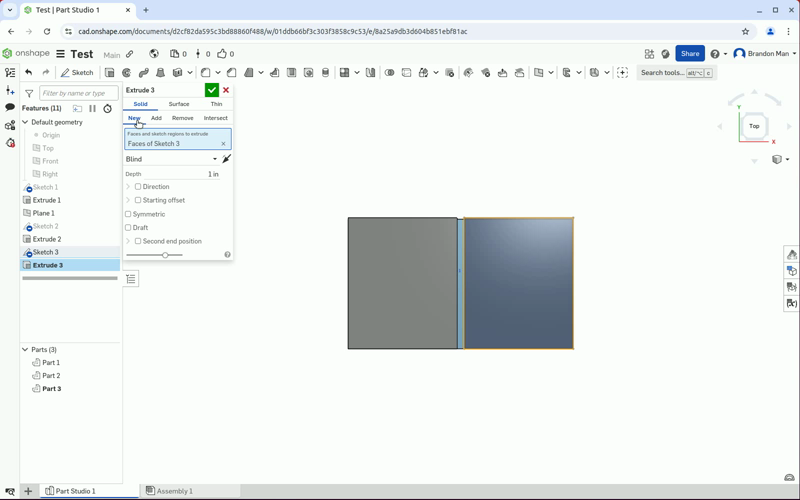
key(tab, 4)
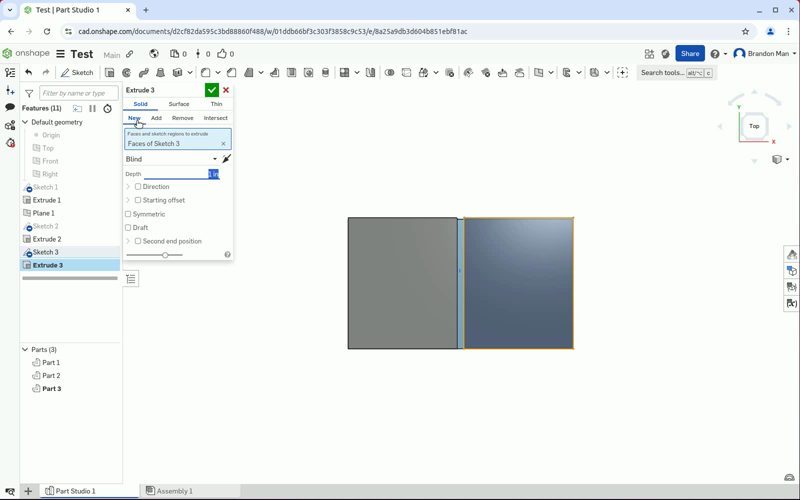
text(1.685)
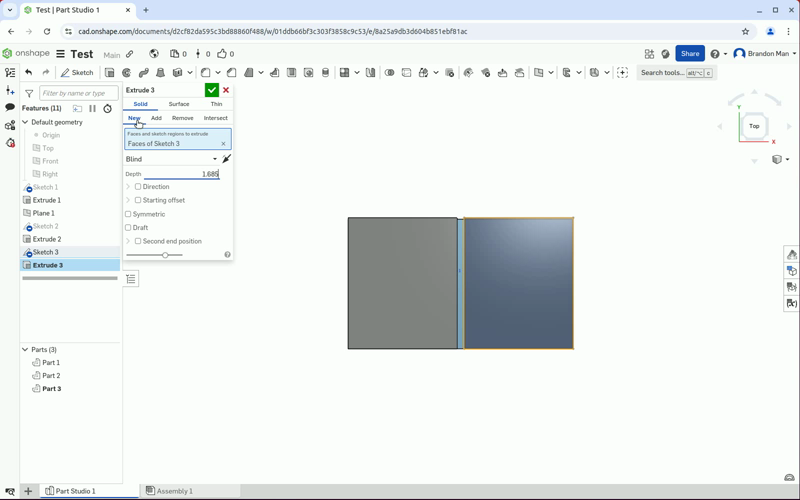
key(enter)
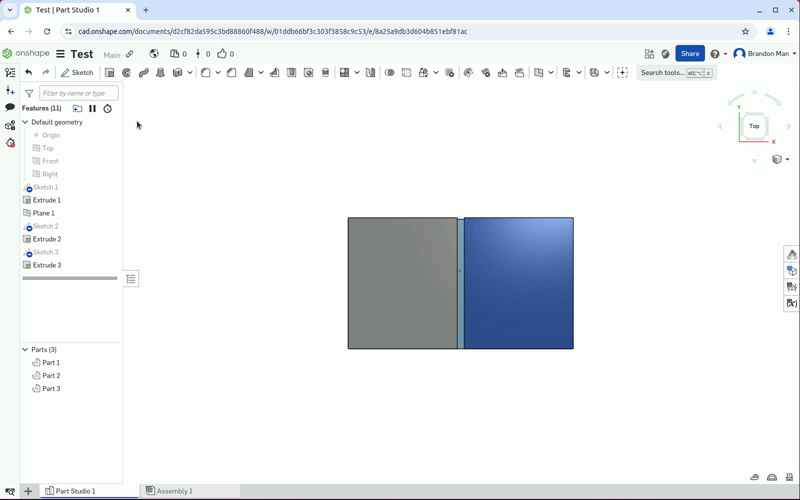
key(shift+h)
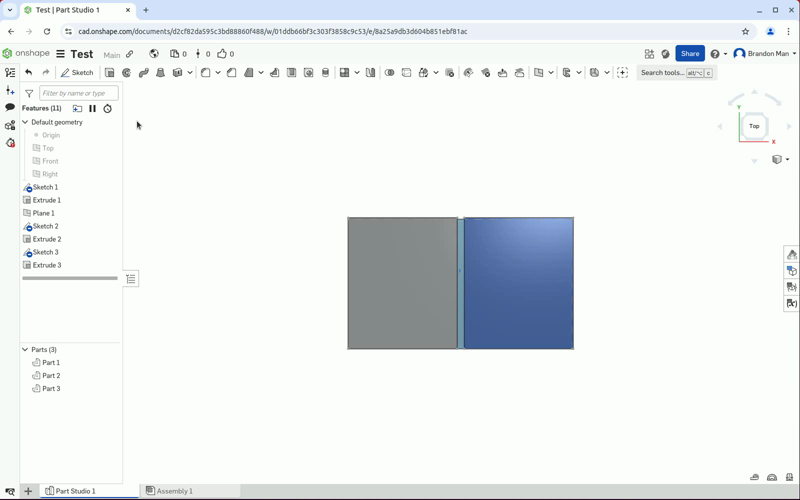
key(shift+h)
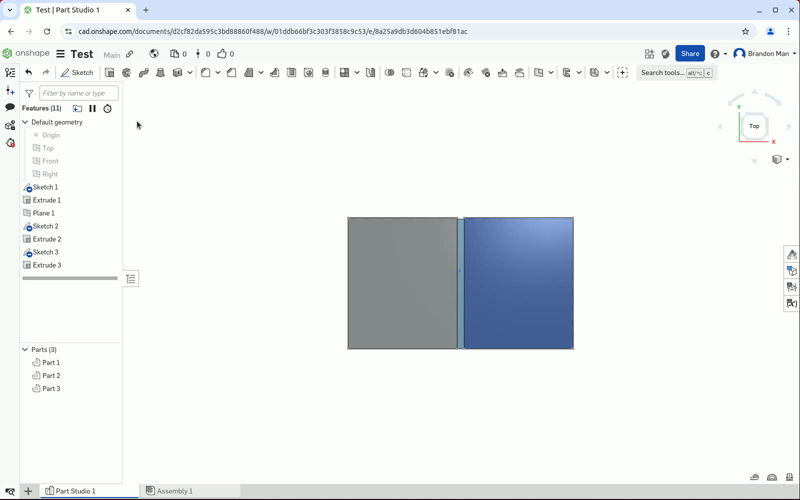
key(shift+7)
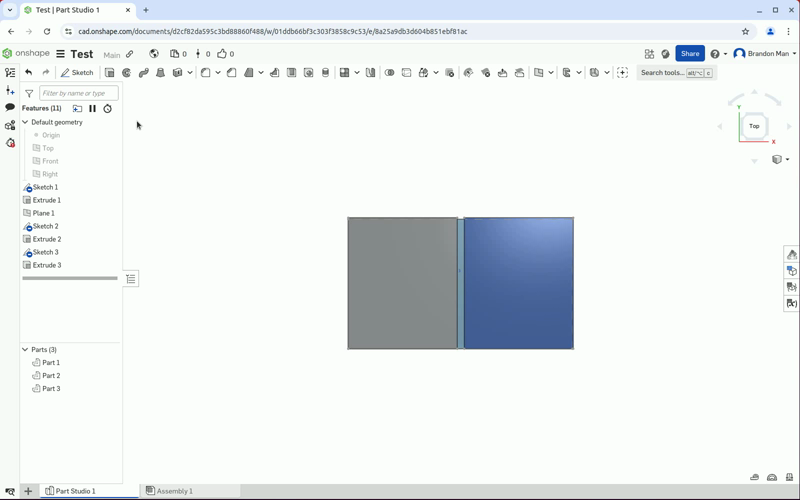
key(up, 3)
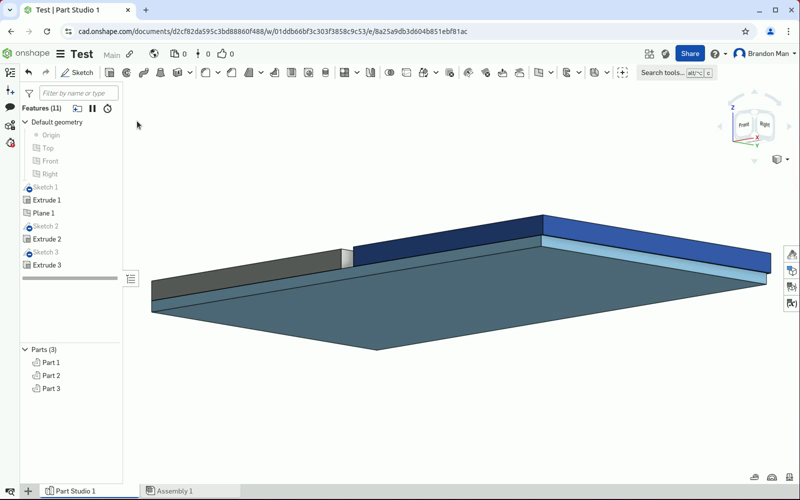
key(left, 3)
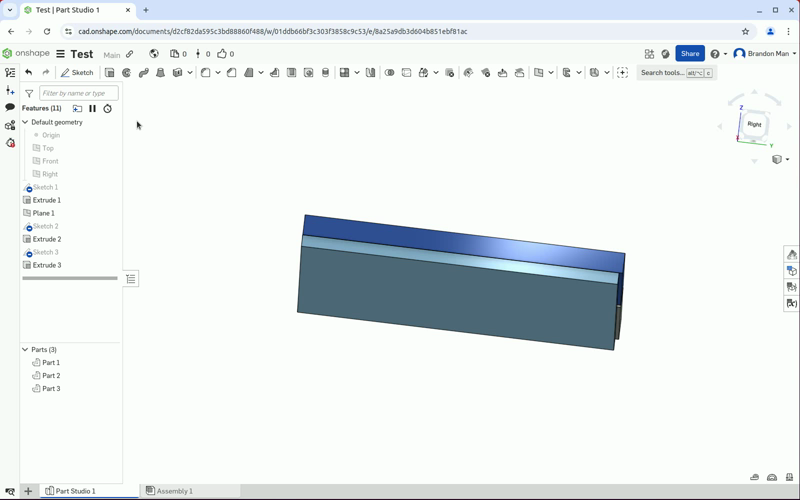
key(right, 3)
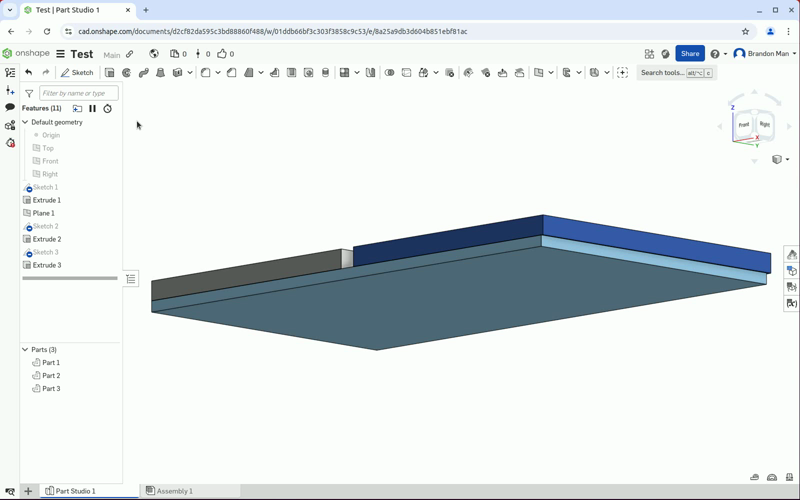
key(down, 3)
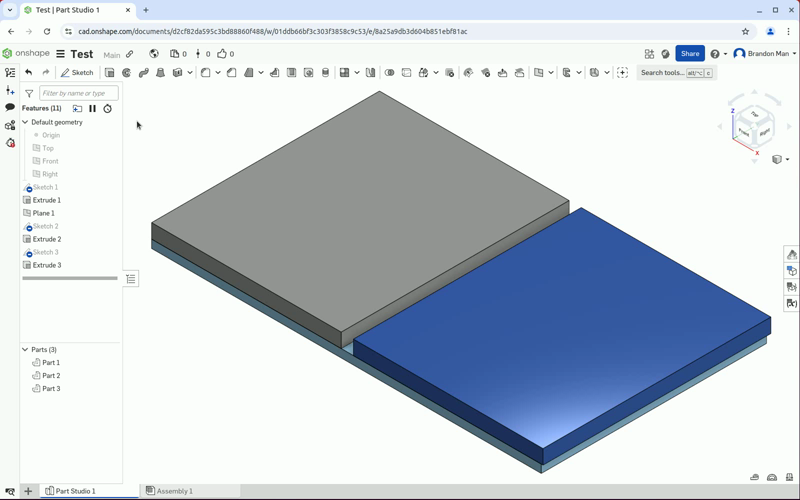
mouse_move(73, 189)
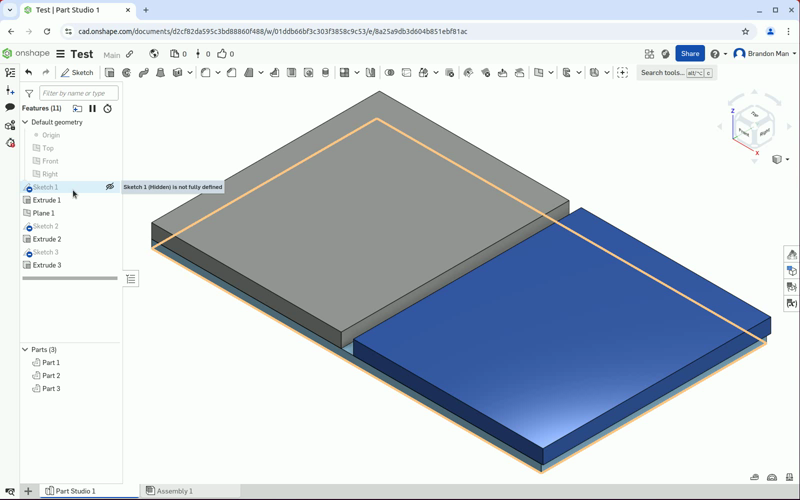
click(73, 189)